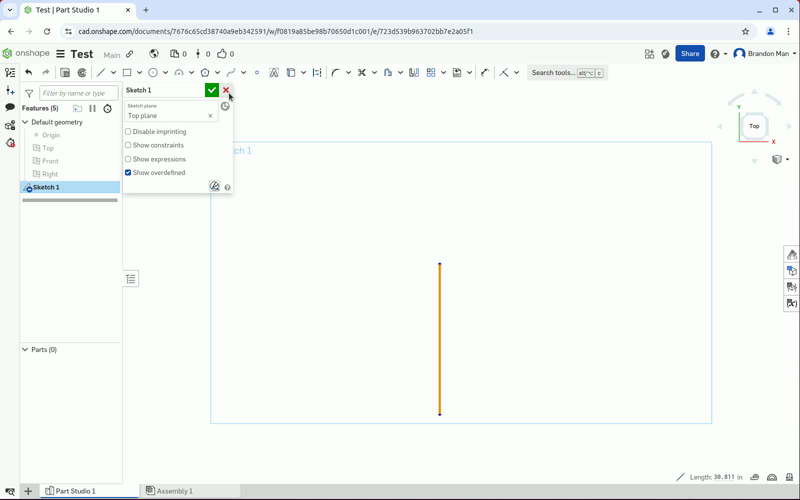
key(shift+h)
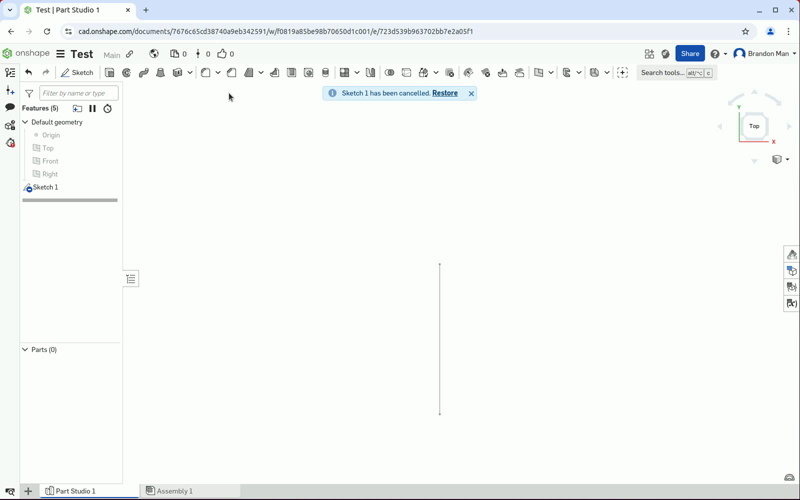
mouse_move(73, 352)
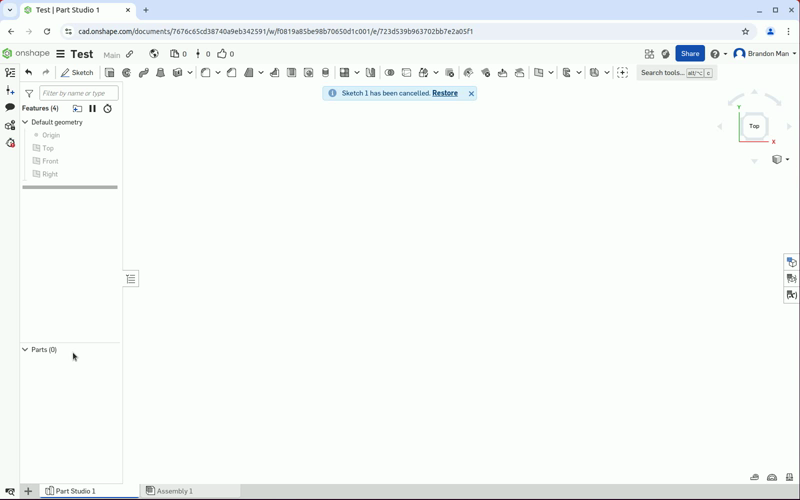
key(y)
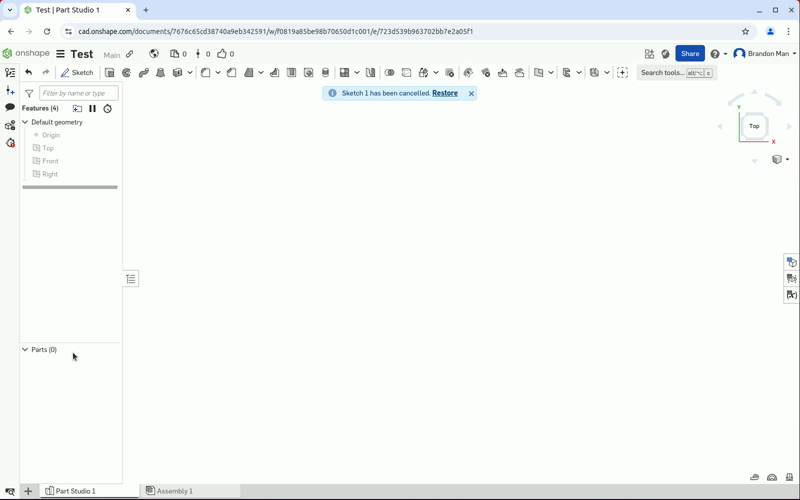
key(shift+p)
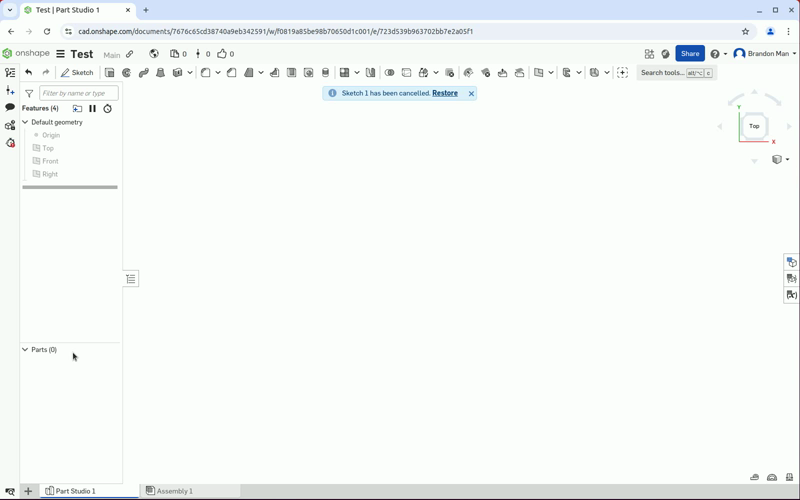
key(space)
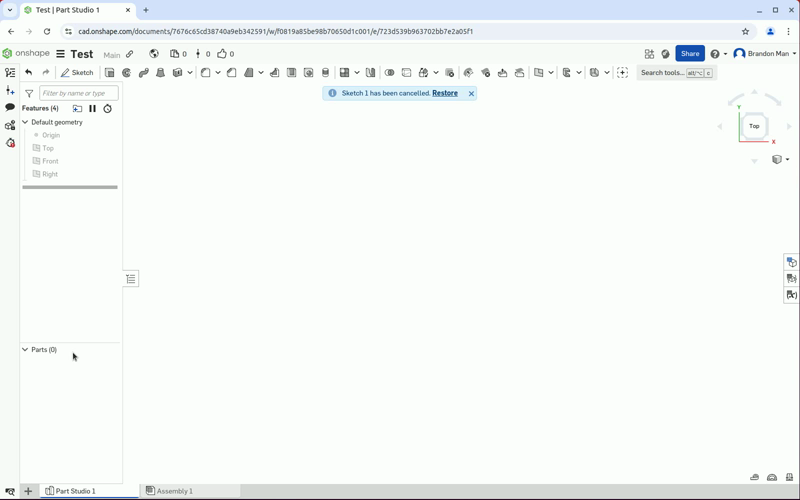
key_down(shift)
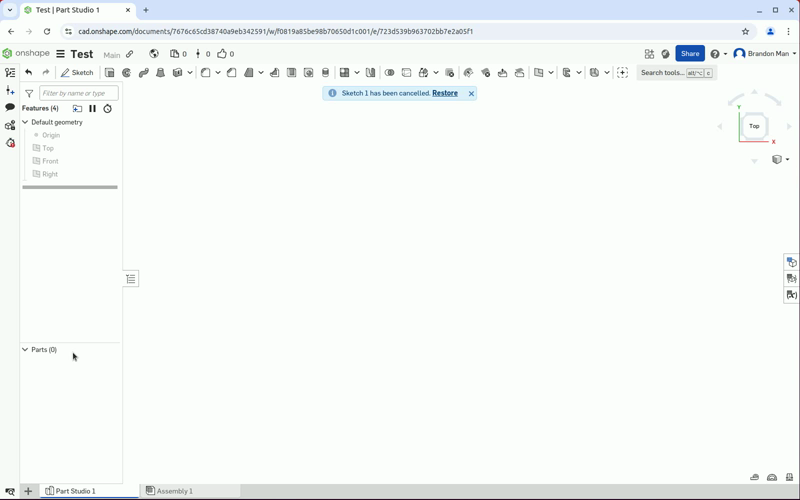
key(up)
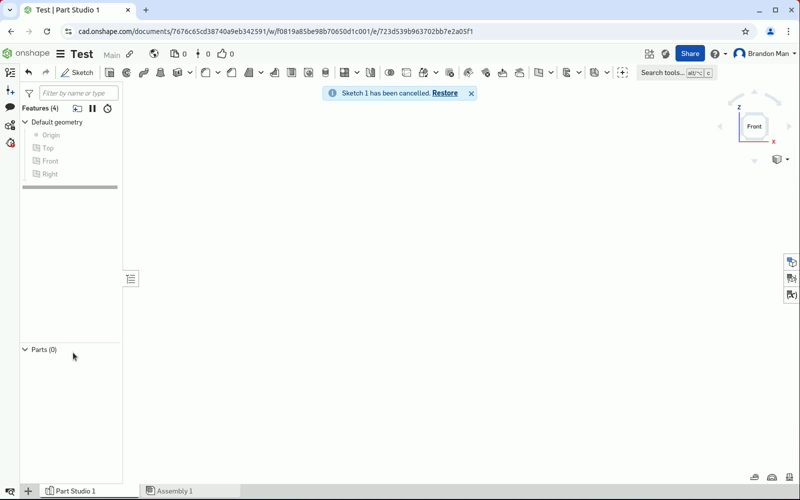
key_up(shift)
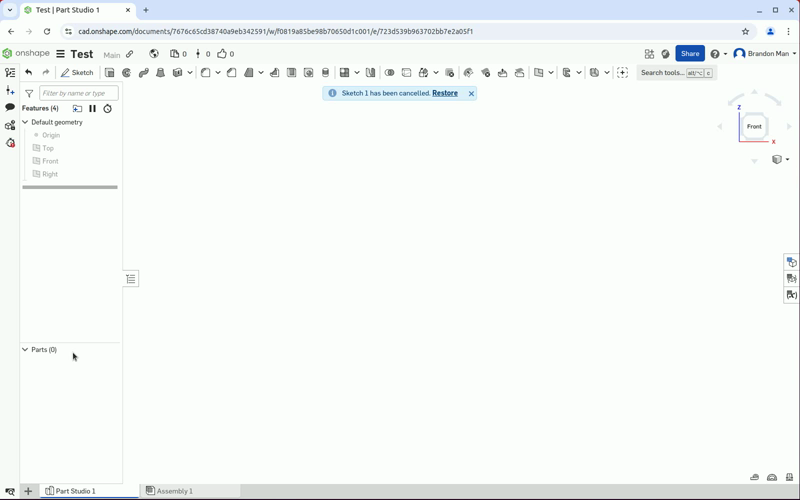
key(space)
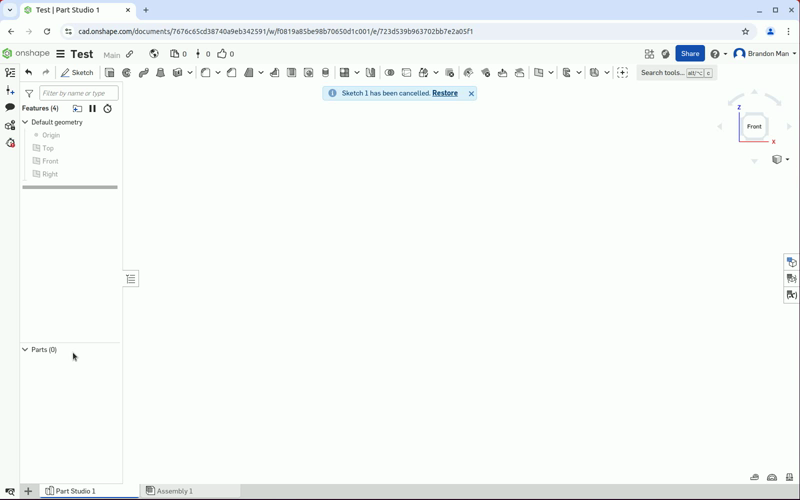
key_down(shift)
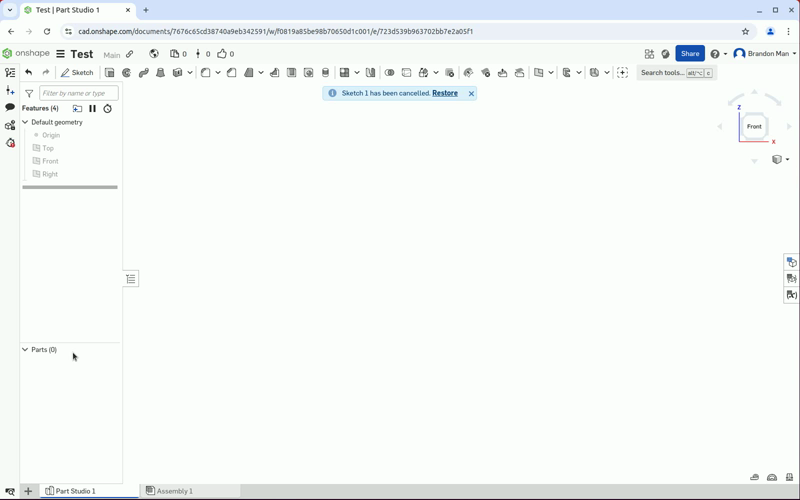
key(left)
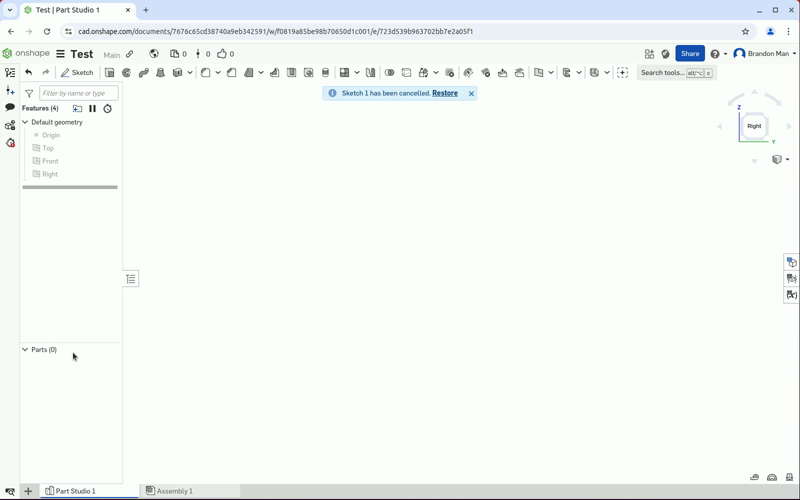
key_up(shift)
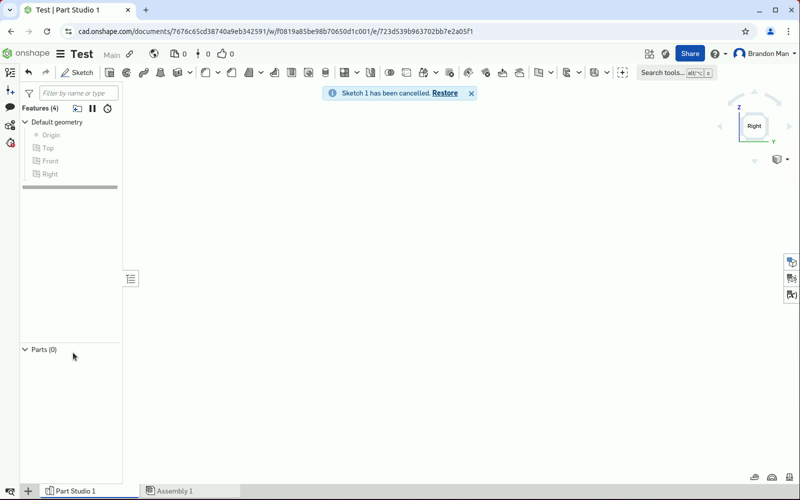
mouse_move(73, 352)
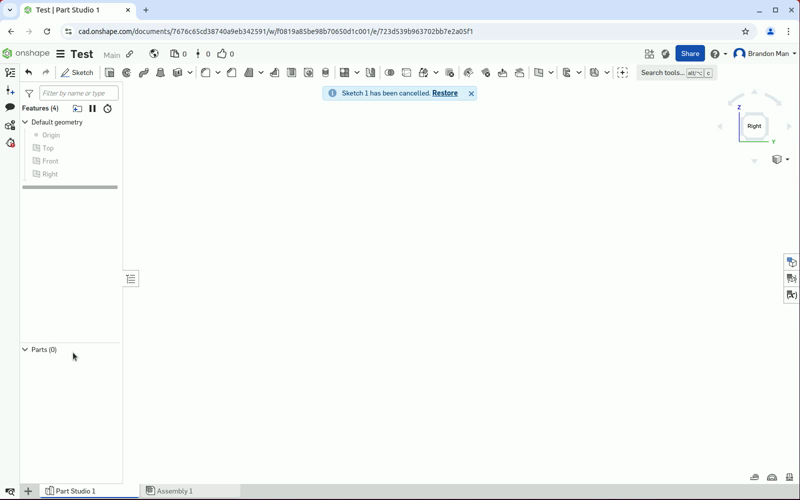
key(shift+y)
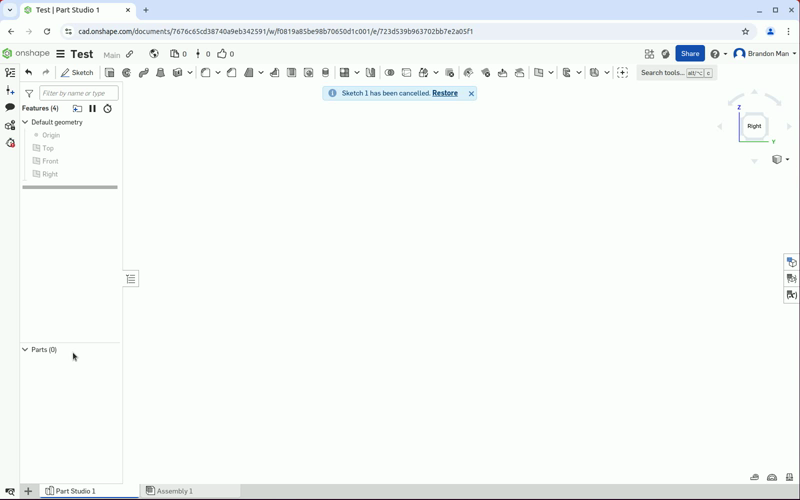
key(shift+s)
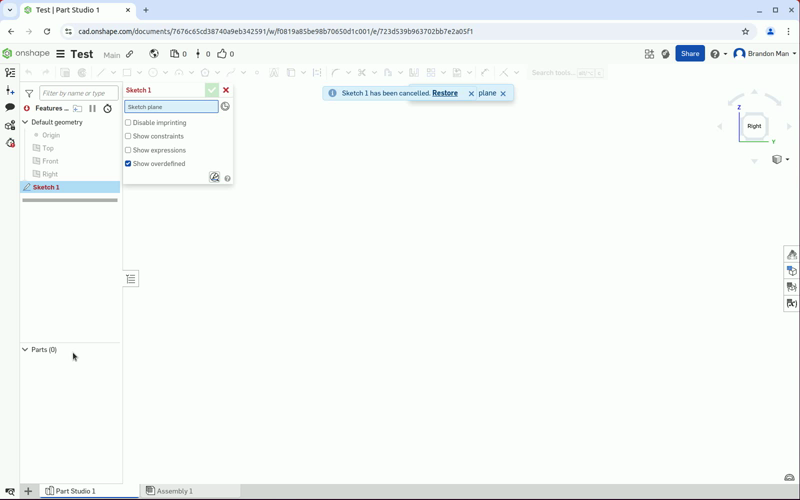
mouse_move(73, 176)
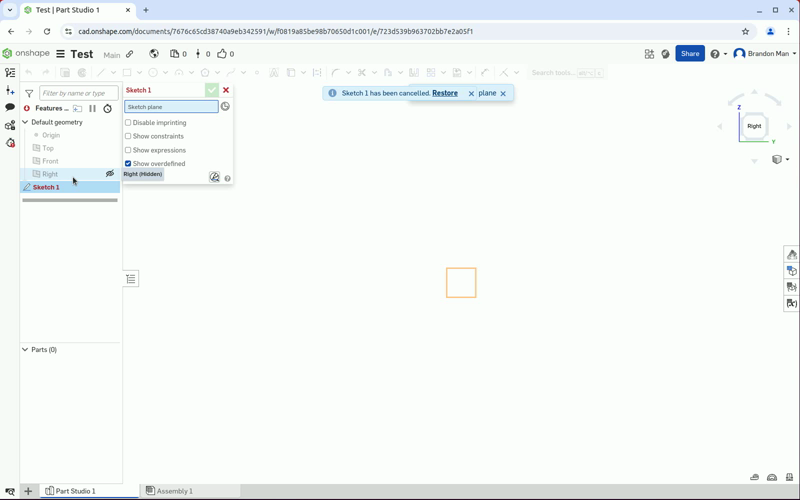
click(73, 176)
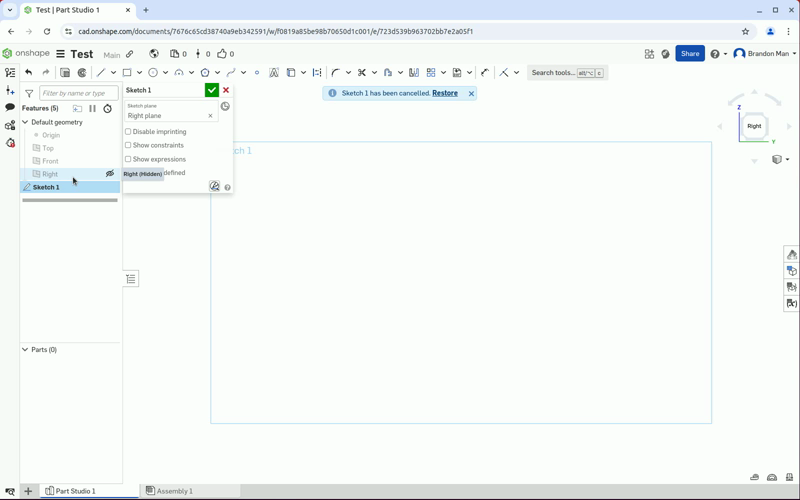
mouse_move(73, 352)
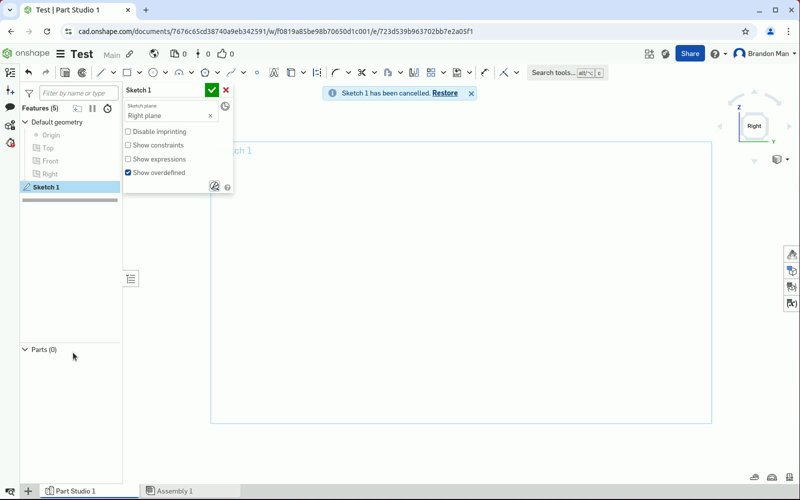
key(y)
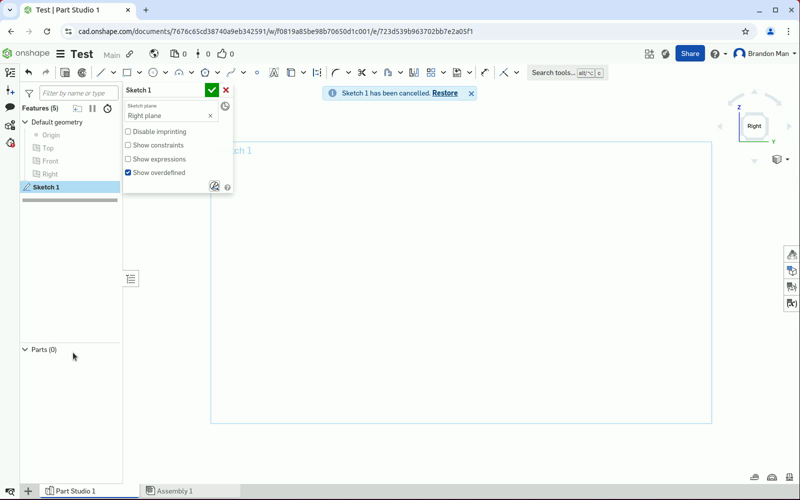
key(l)
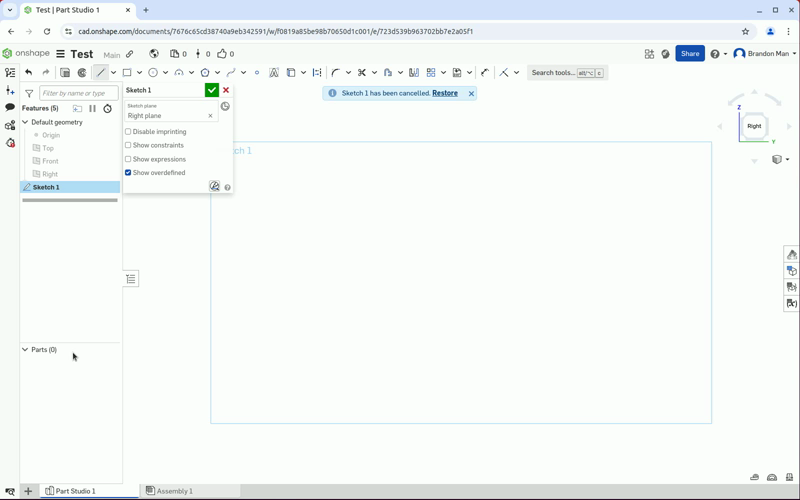
key_down(shift)
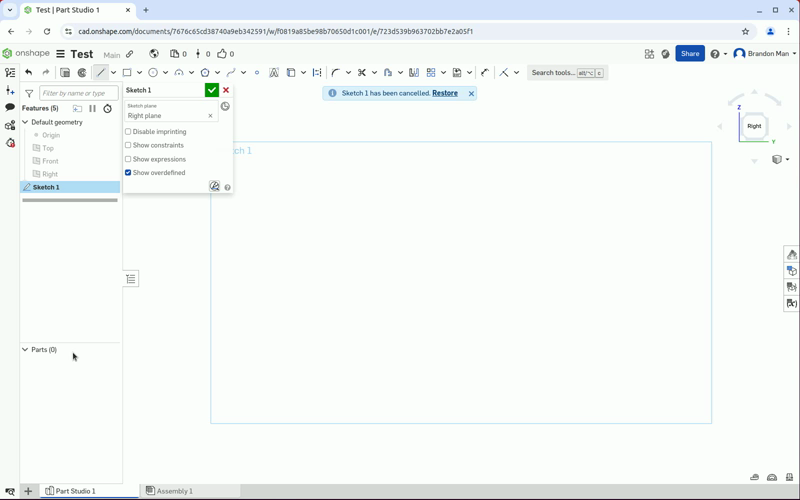
mouse_move(348, 373)
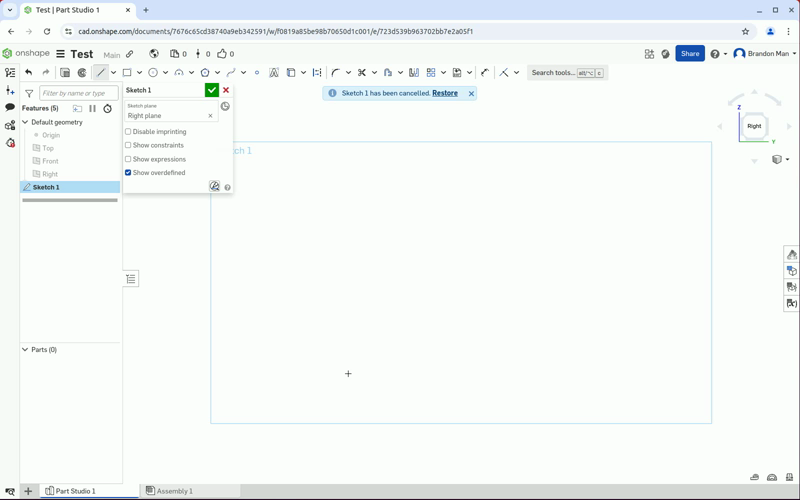
click(348, 373)
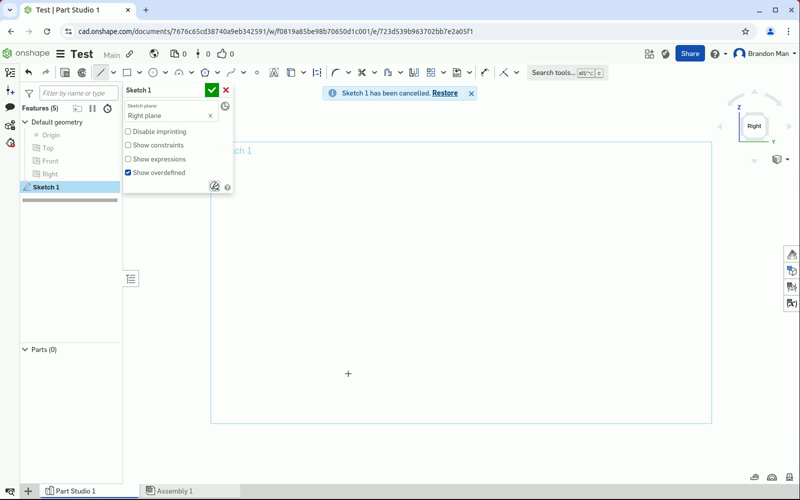
key_up(shift)
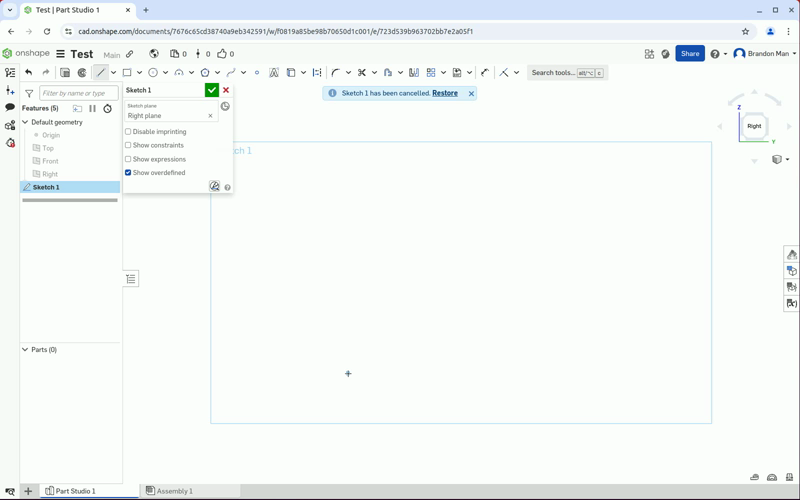
key_down(shift)
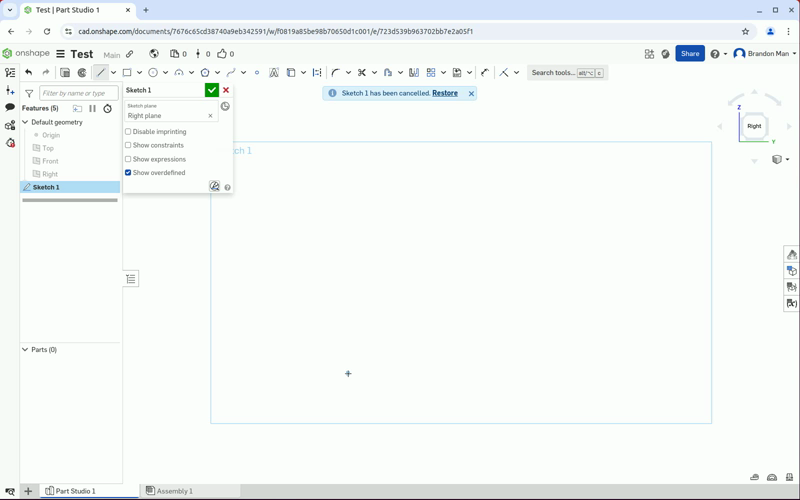
mouse_move(572, 373)
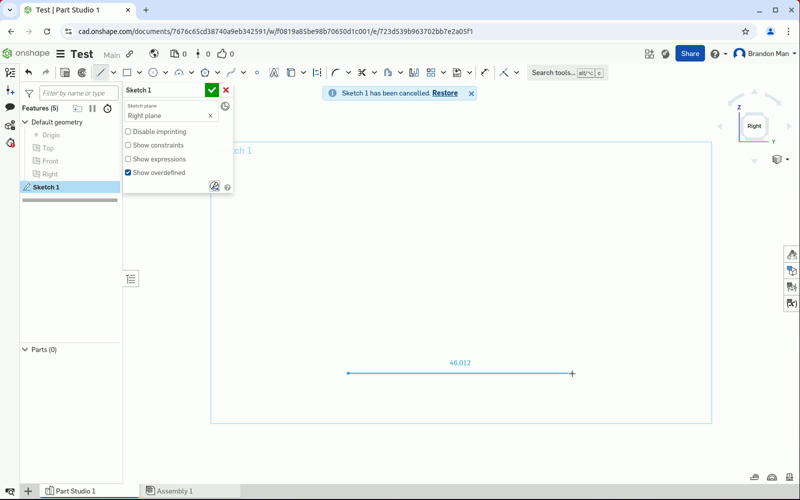
click(572, 373)
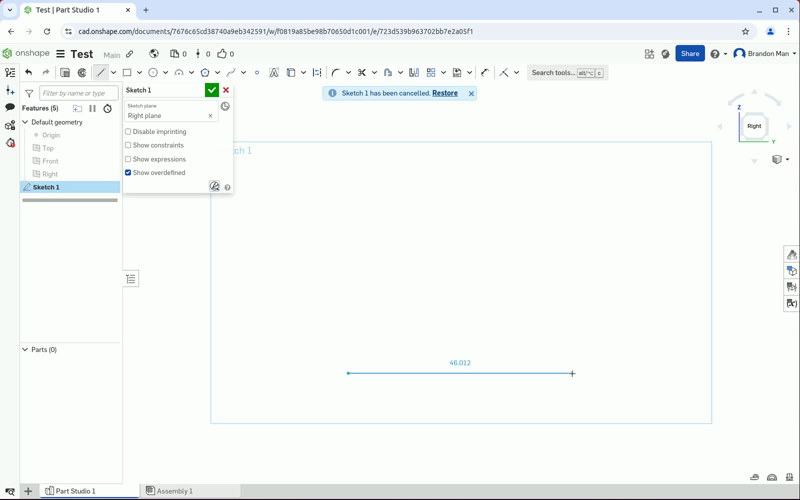
key_up(shift)
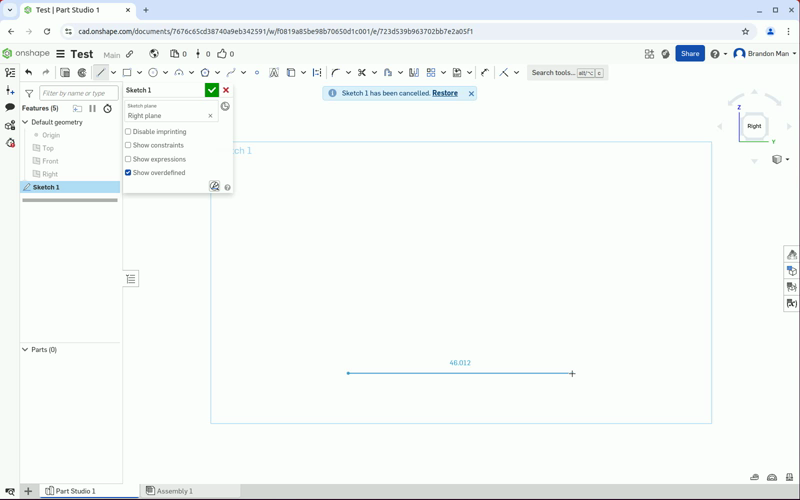
key_down(shift)
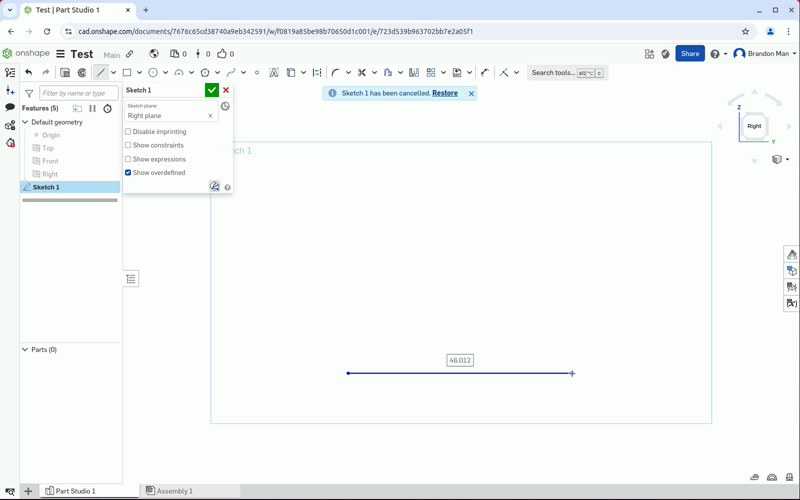
mouse_move(572, 194)
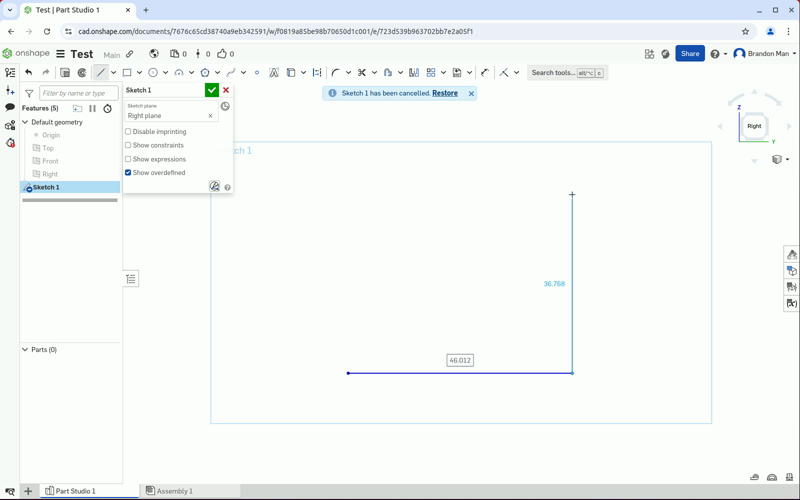
click(572, 194)
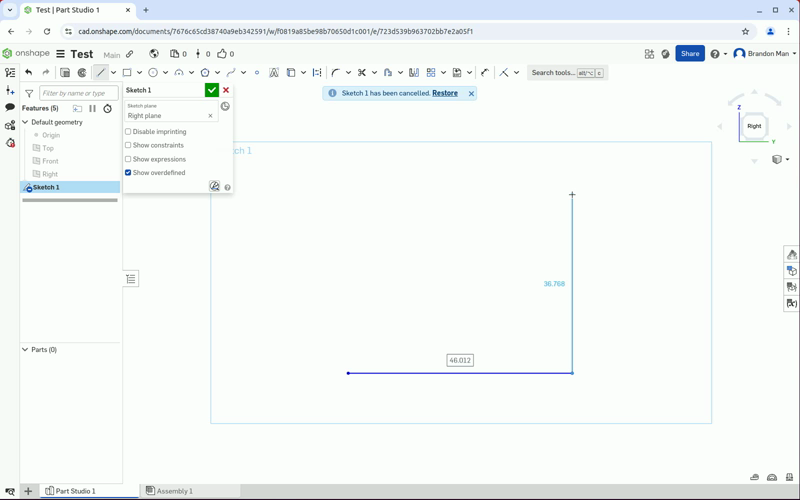
key_up(shift)
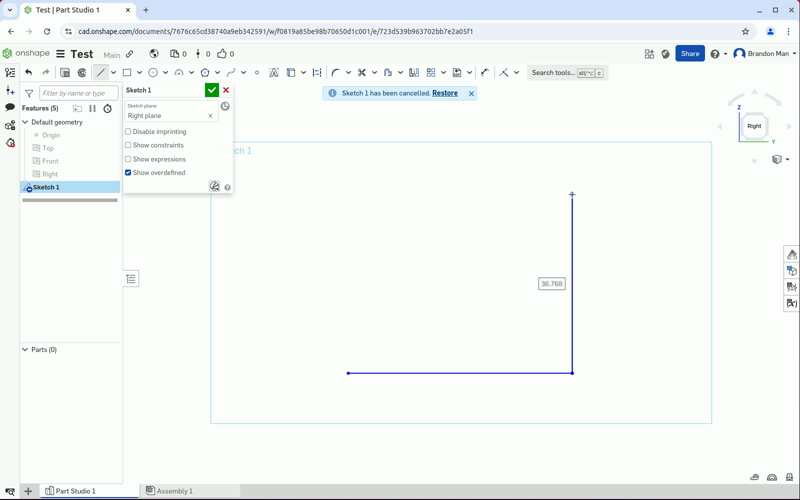
key_down(shift)
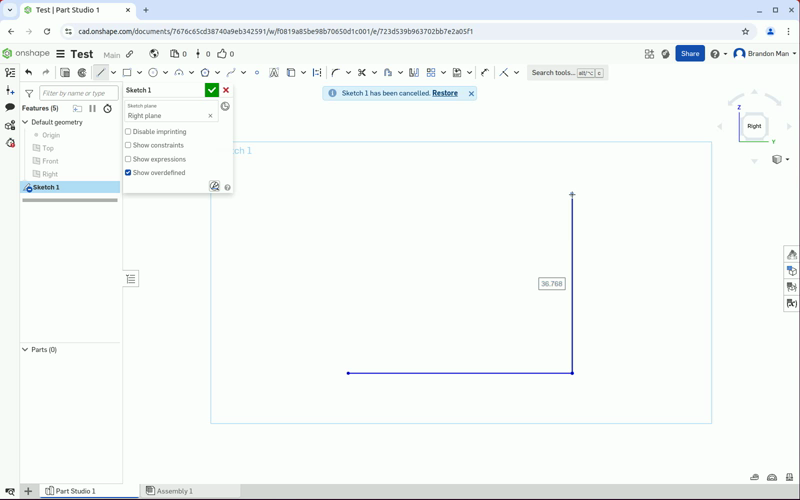
mouse_move(348, 194)
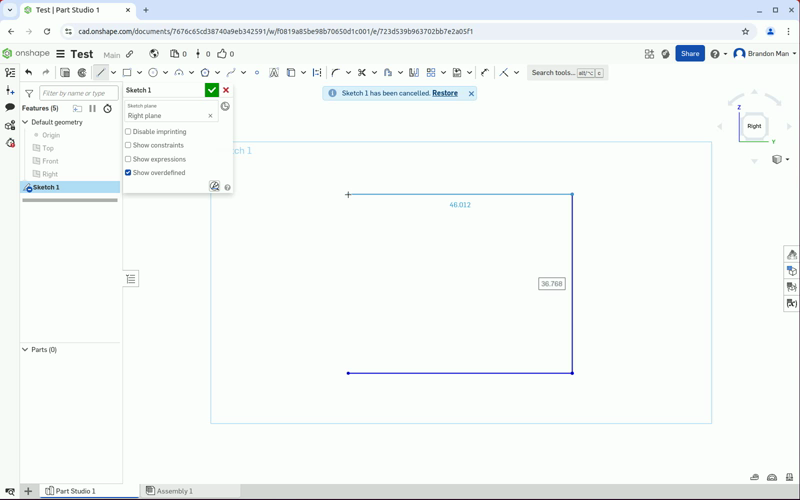
click(348, 194)
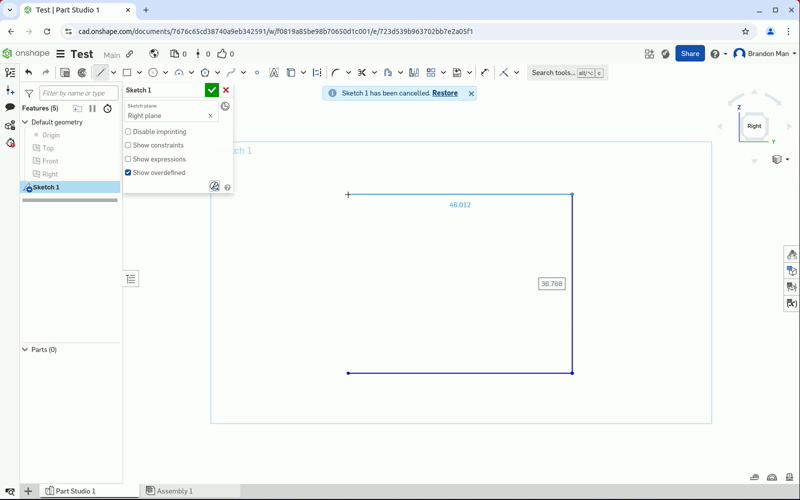
key_up(shift)
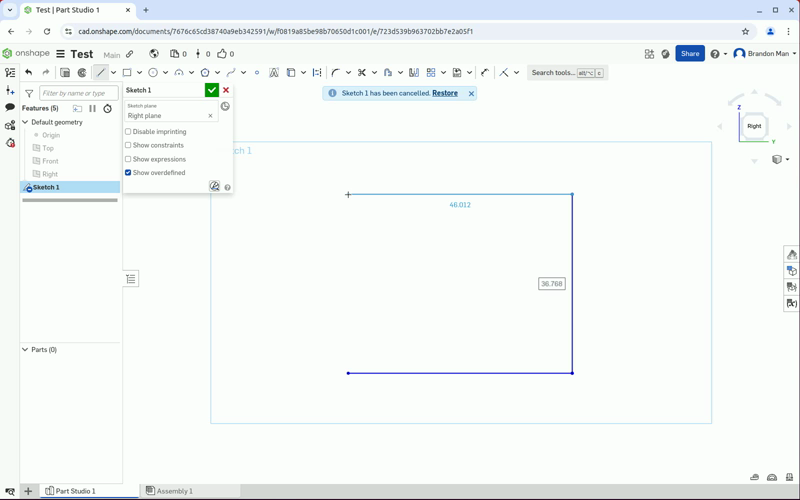
key_down(shift)
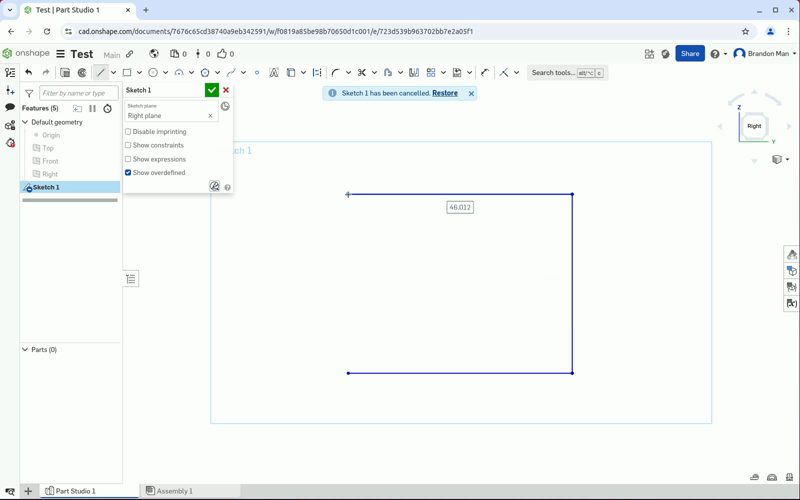
mouse_move(348, 373)
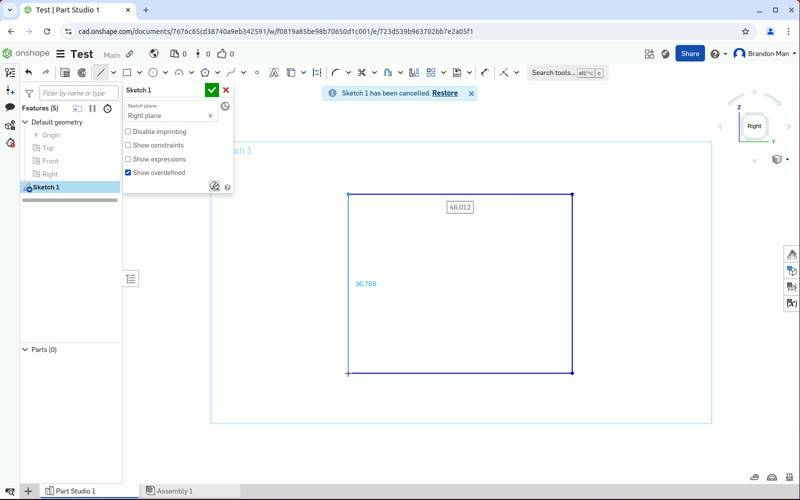
key_up(shift)
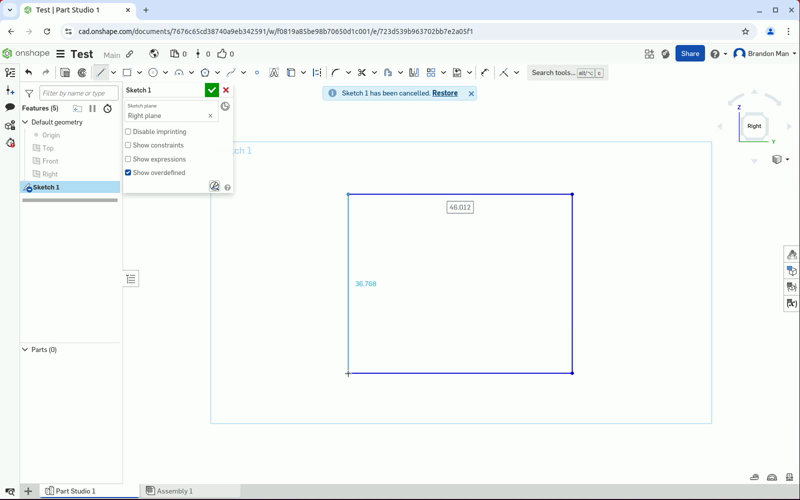
click(348, 373)
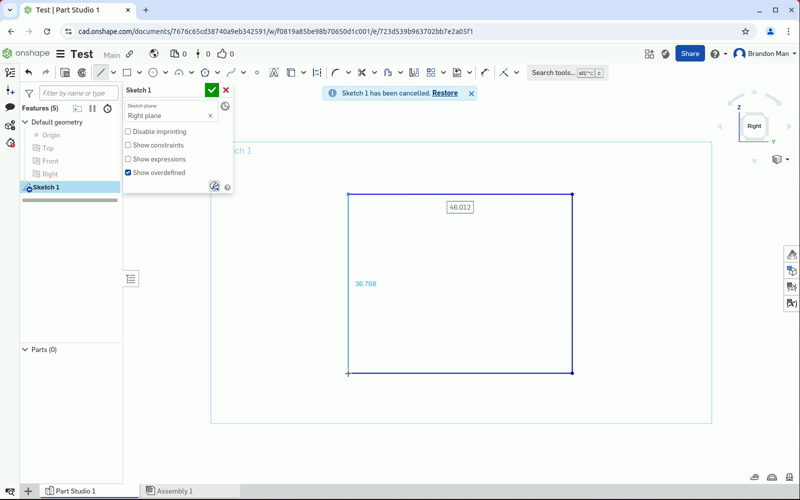
key(esc)
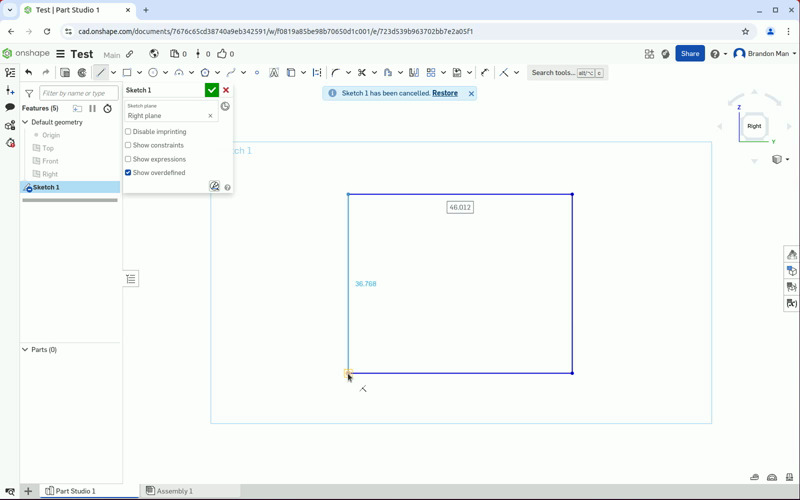
mouse_move(506, 238)
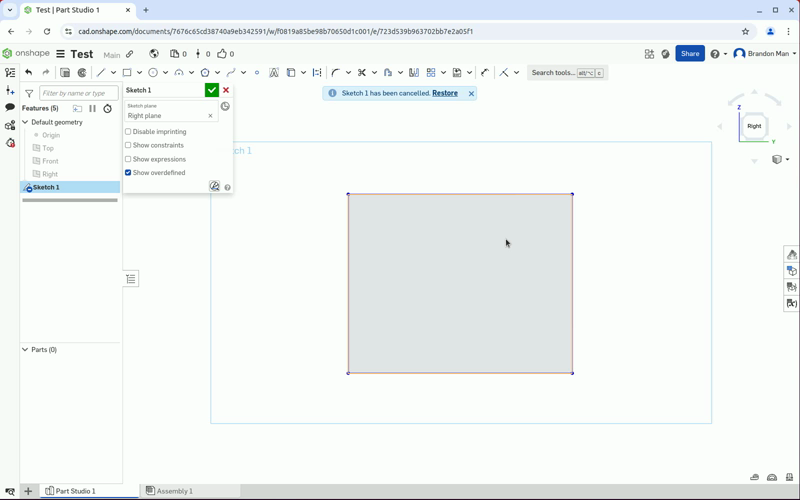
click(506, 238)
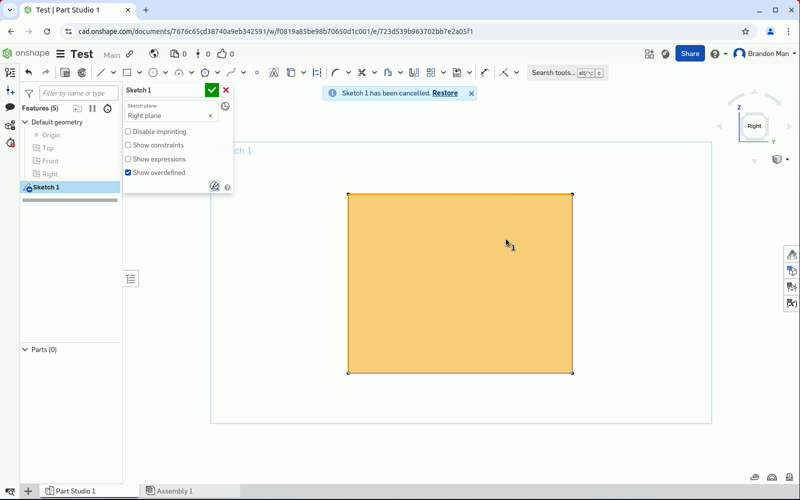
mouse_move(73, 352)
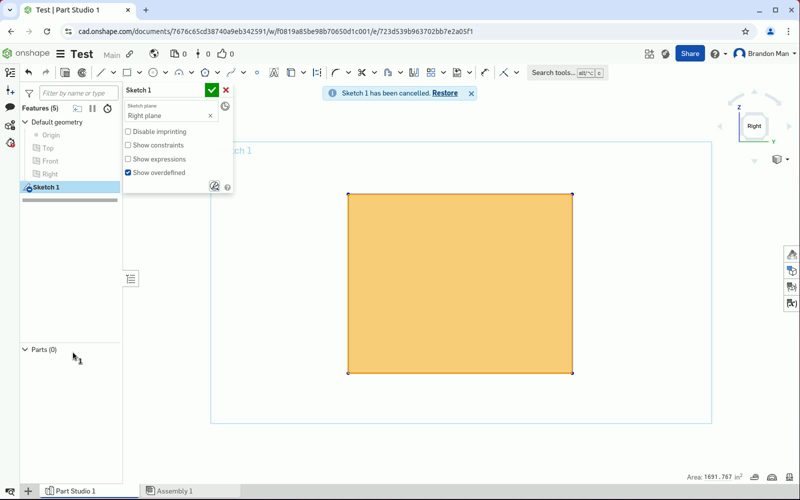
key(shift+y)
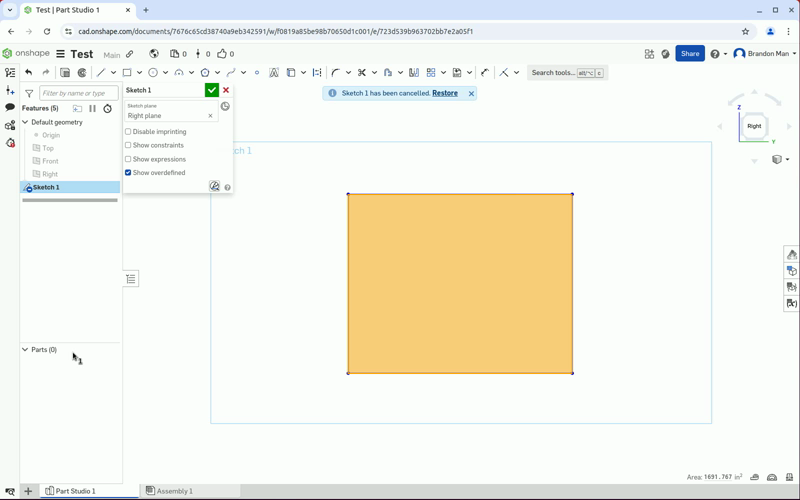
key(shift+e)
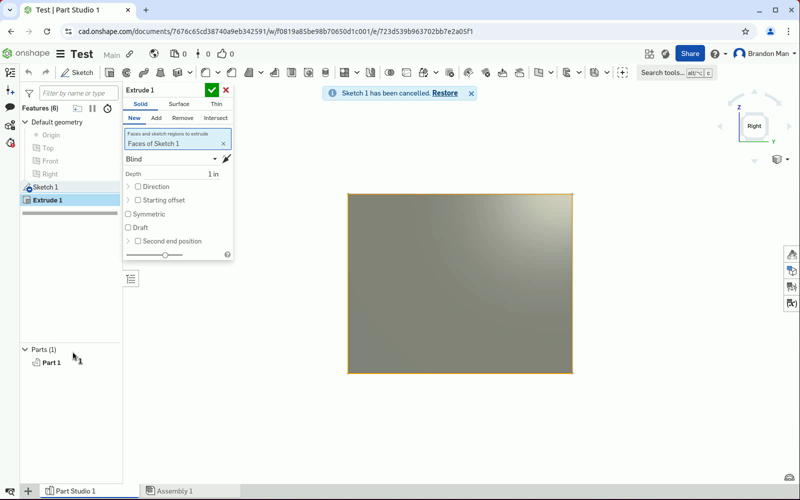
mouse_move(143, 106)
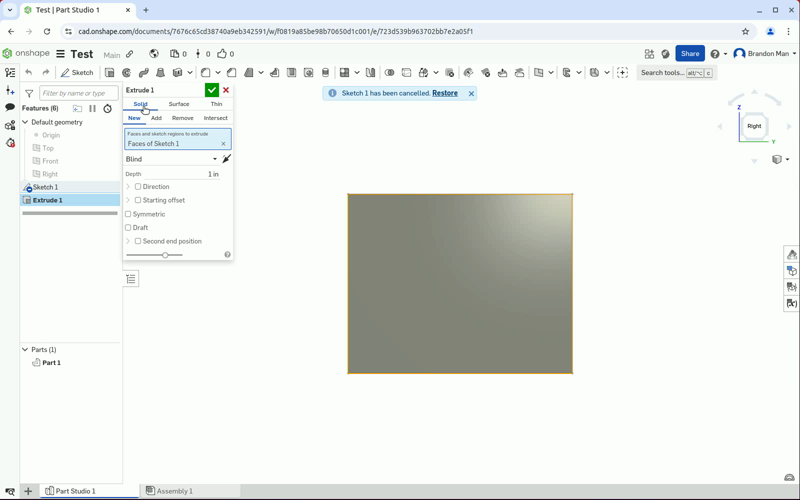
click(143, 106)
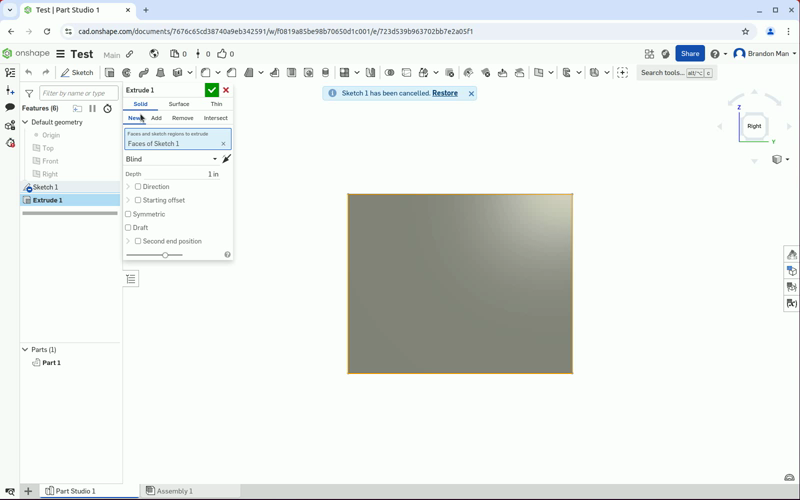
mouse_move(137, 120)
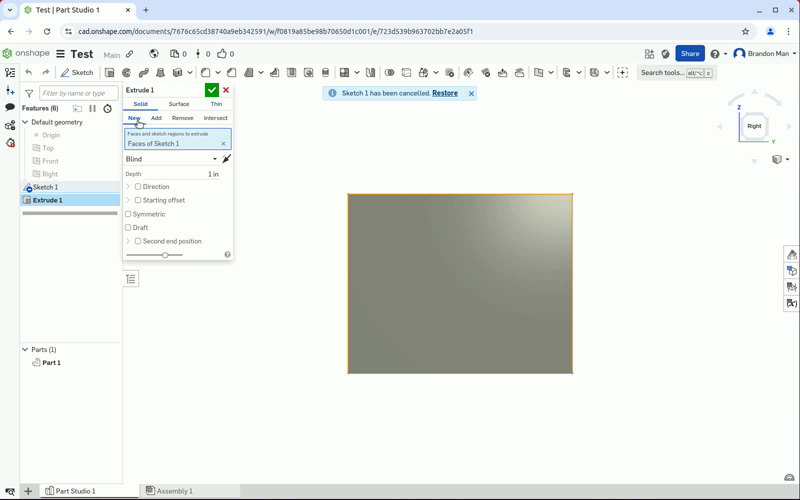
click(137, 120)
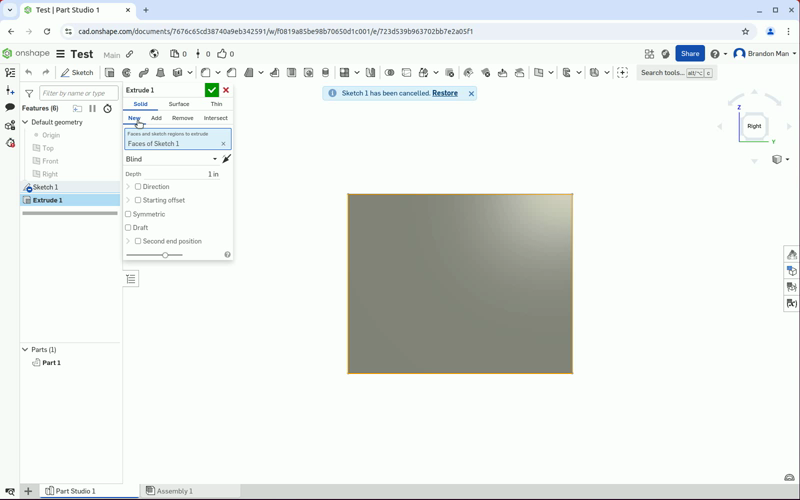
key(tab, 4)
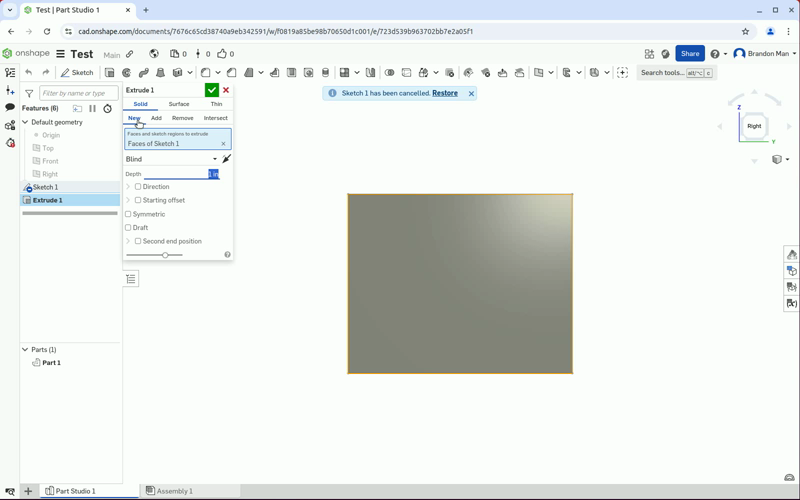
text(11.073)
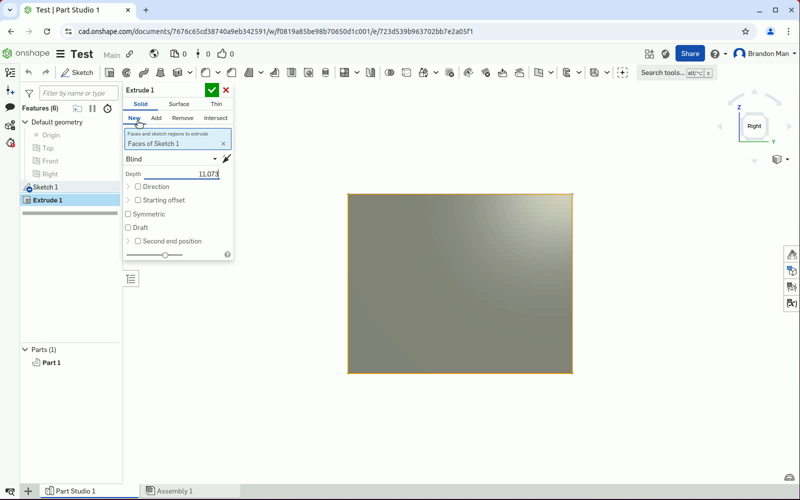
key(enter)
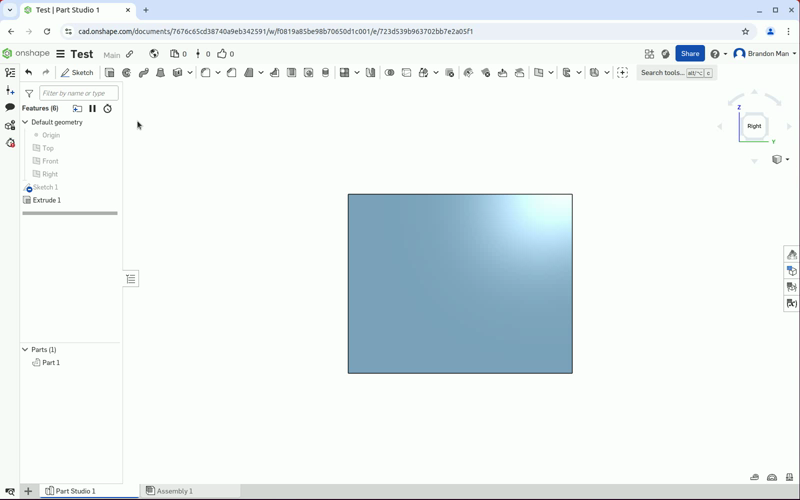
key(shift+h)
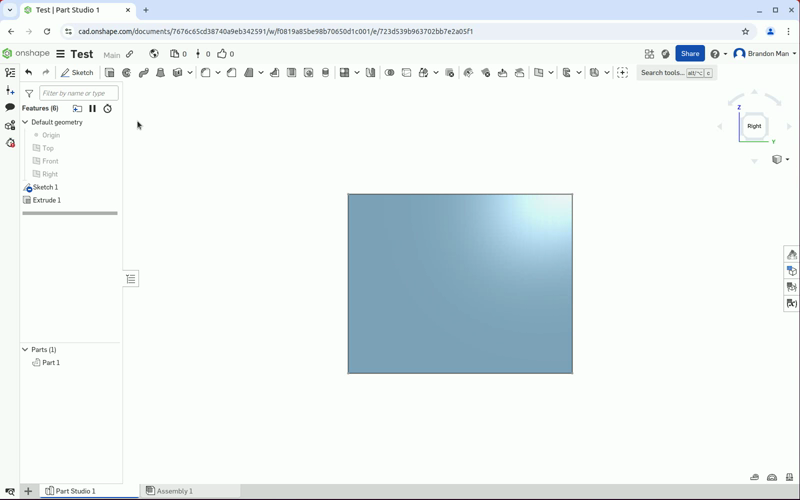
key(shift+h)
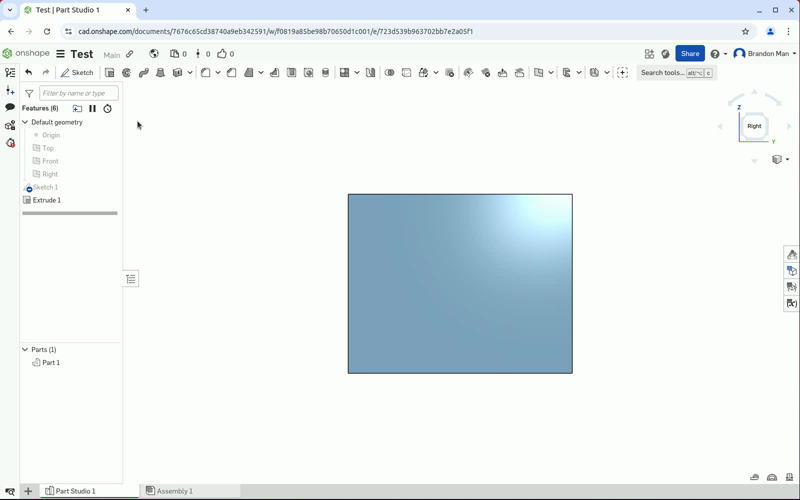
mouse_move(73, 189)
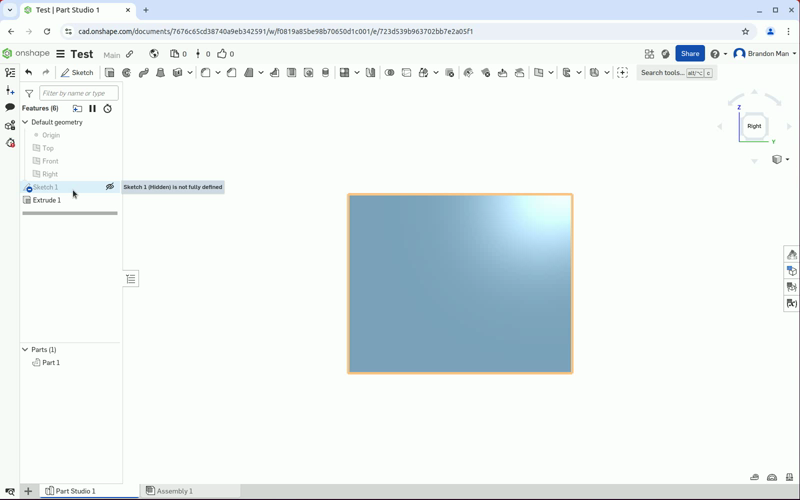
click(73, 189)
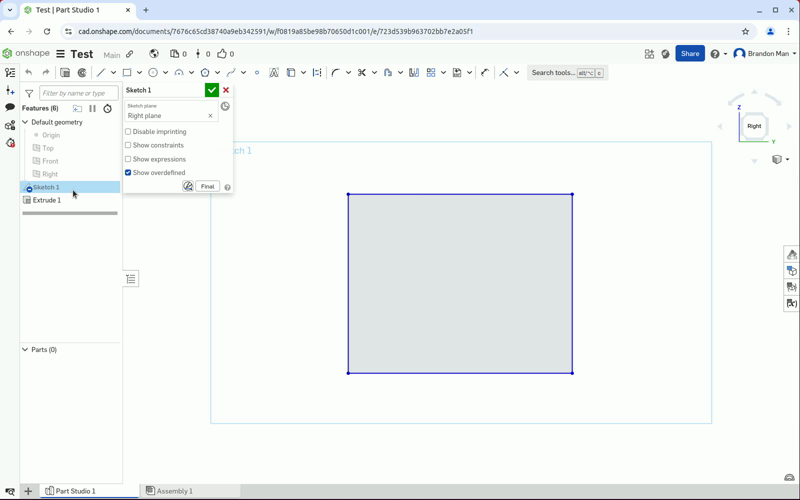
mouse_move(229, 92)
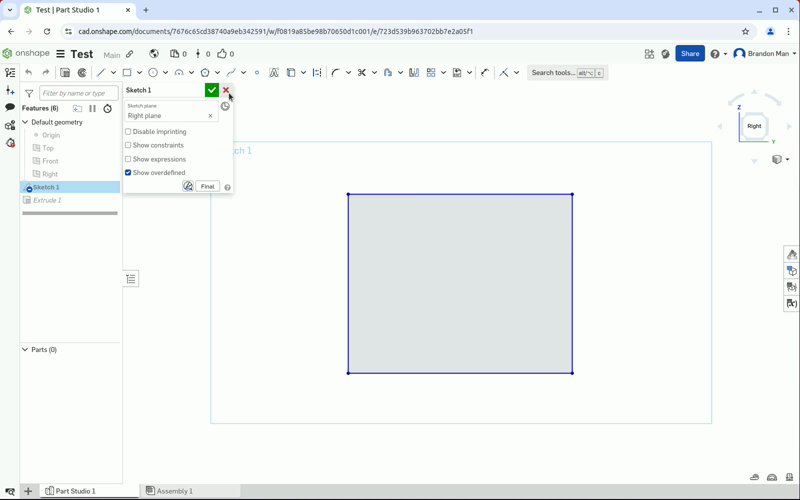
click(229, 92)
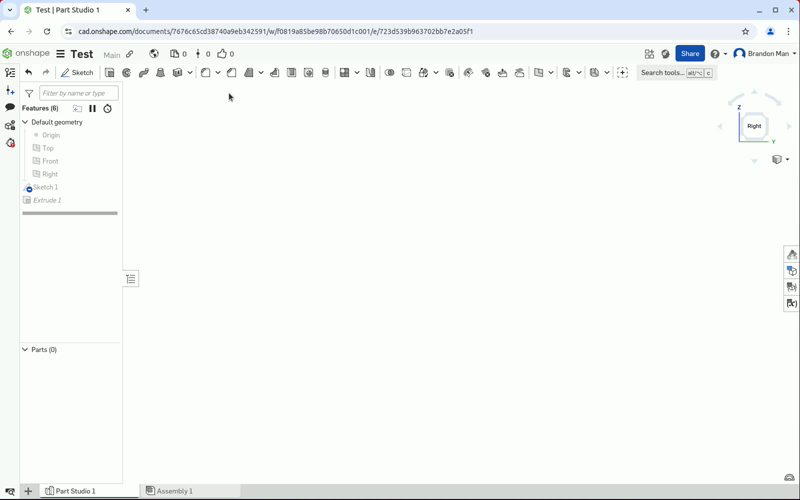
mouse_move(541, 75)
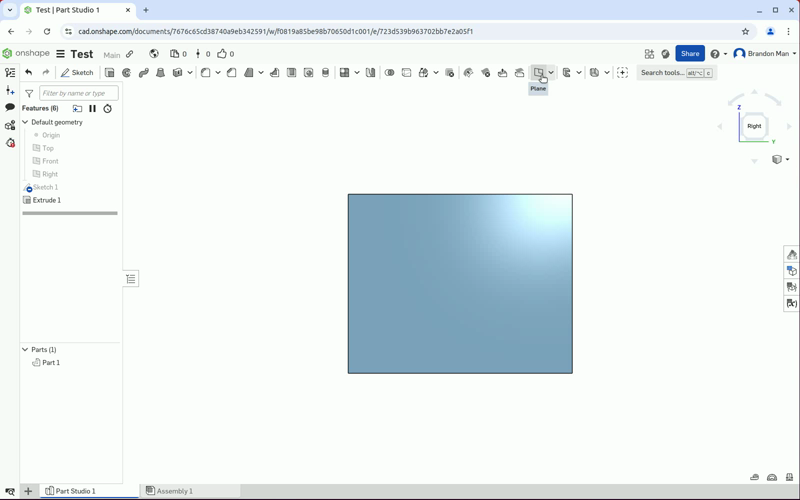
click(541, 75)
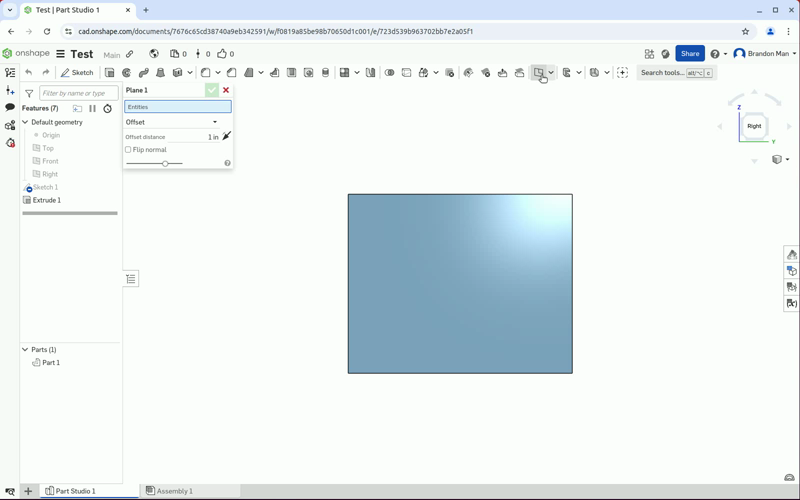
mouse_move(73, 176)
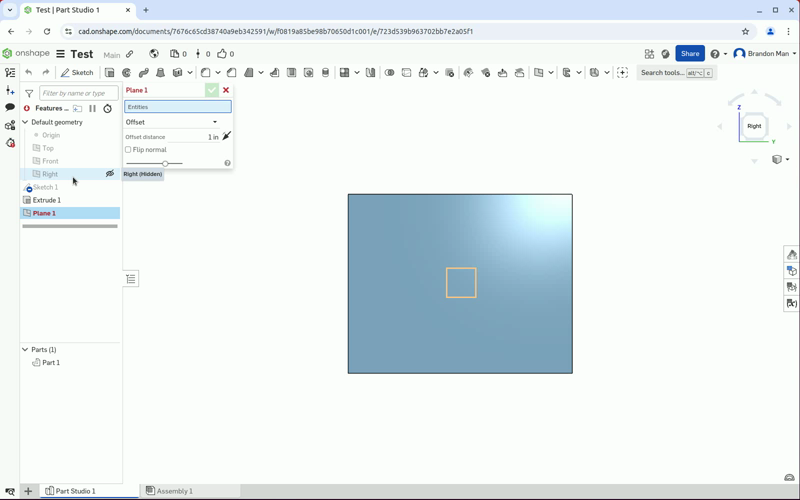
click(73, 176)
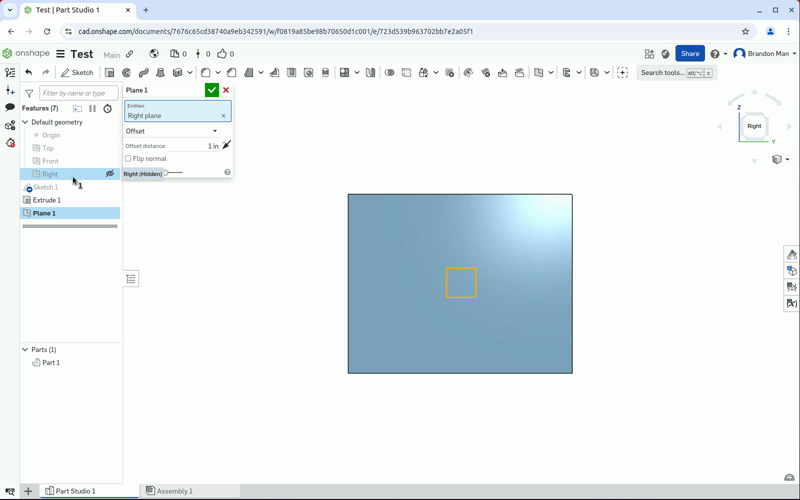
key(tab, 2)
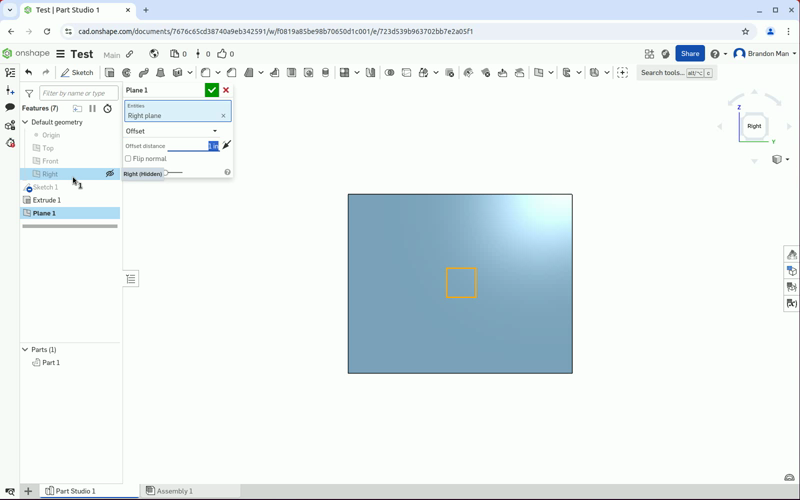
text(11.061)
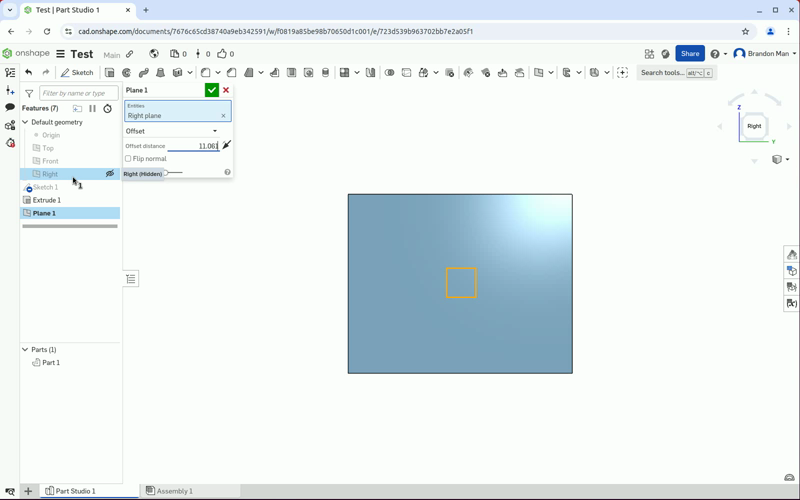
key(enter, 2)
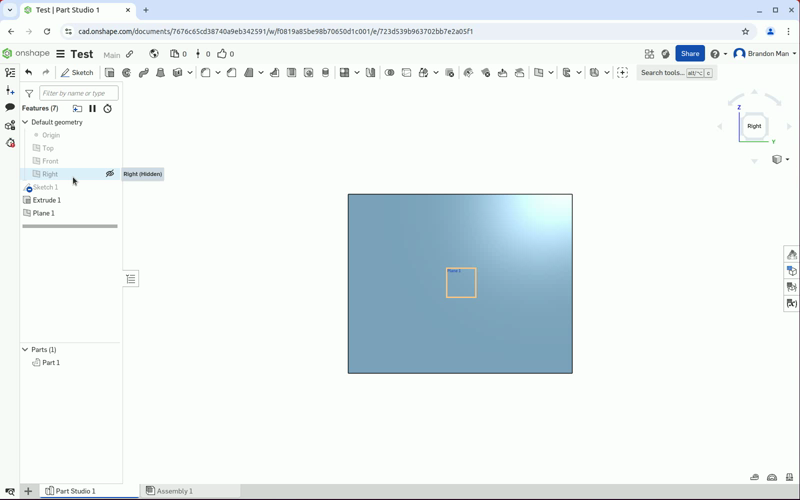
key(shift+s)
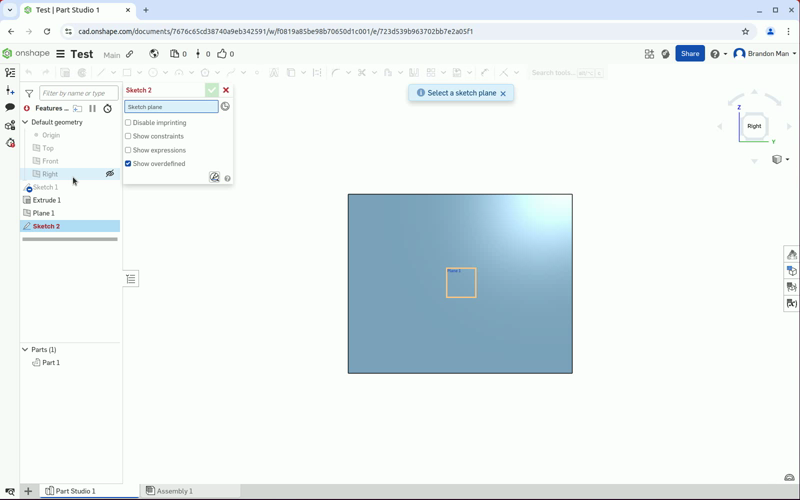
mouse_move(73, 215)
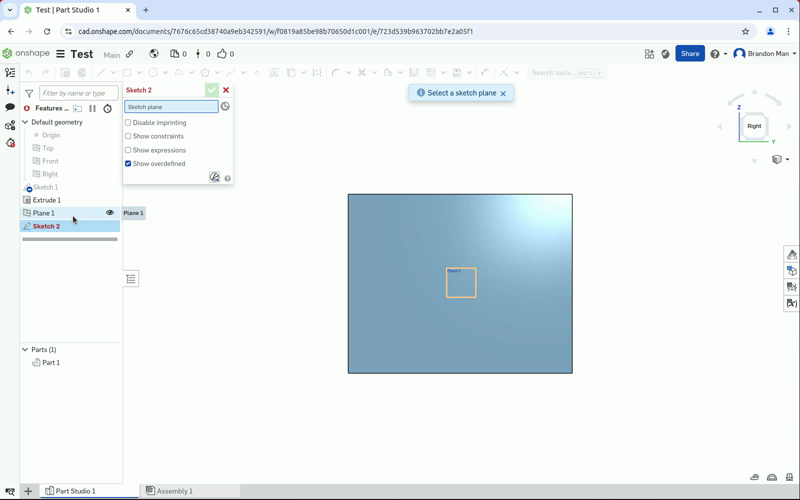
click(73, 215)
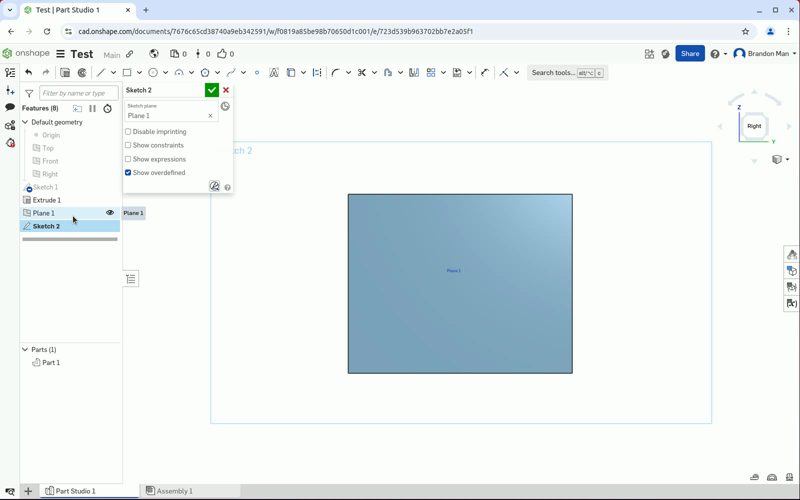
mouse_move(73, 352)
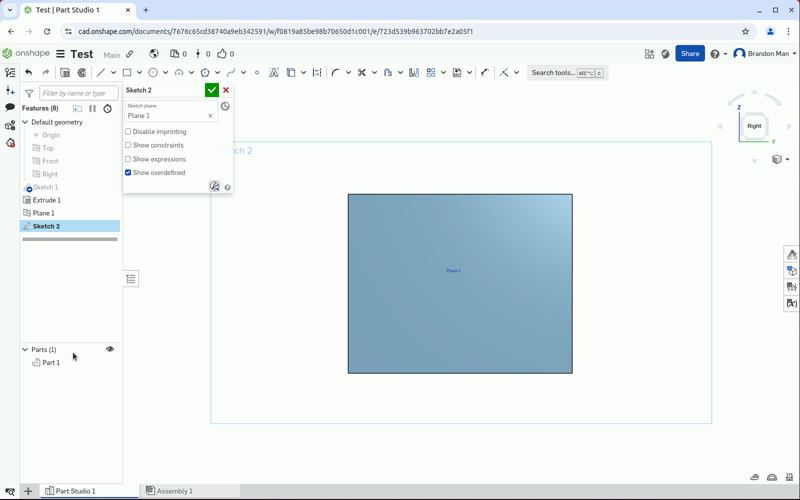
key(y)
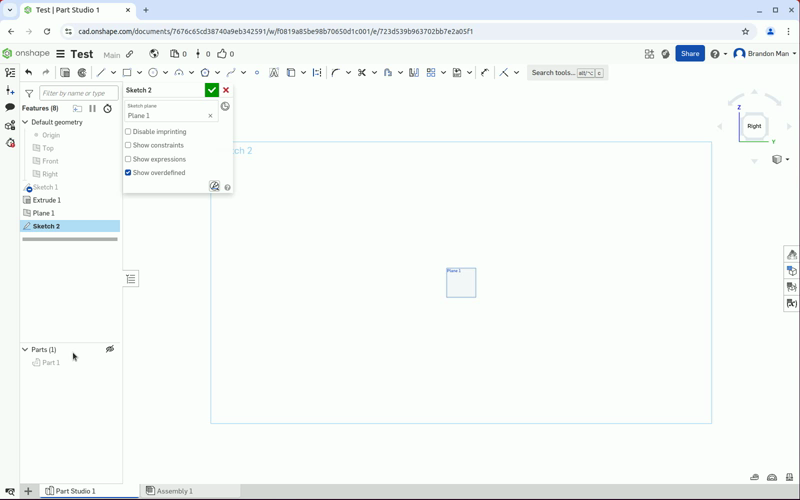
key(l)
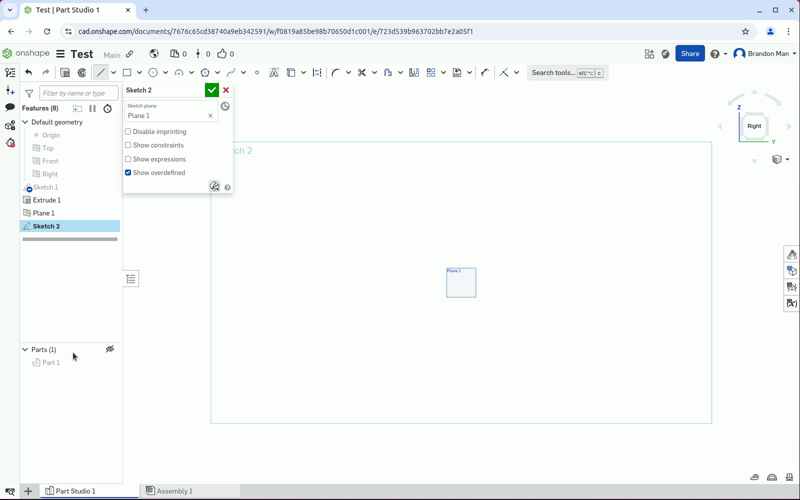
key_down(shift)
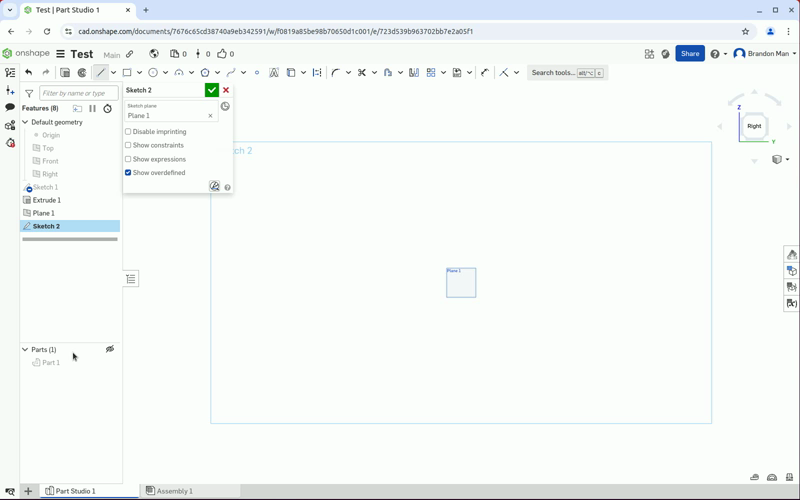
mouse_move(357, 360)
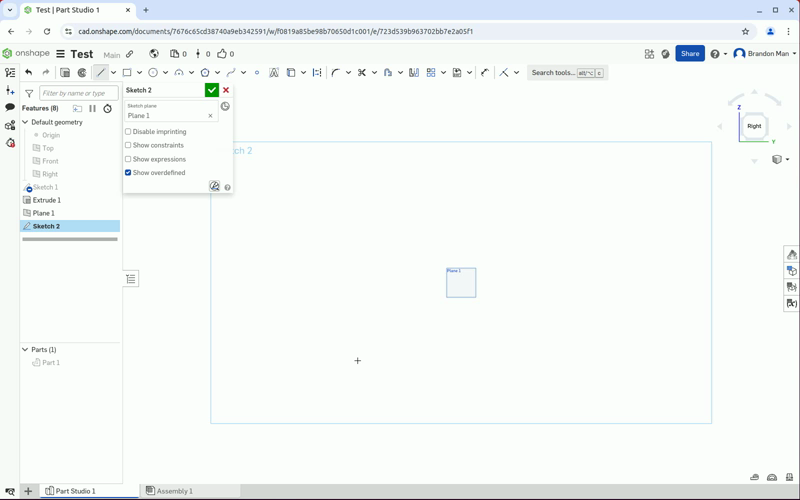
click(357, 360)
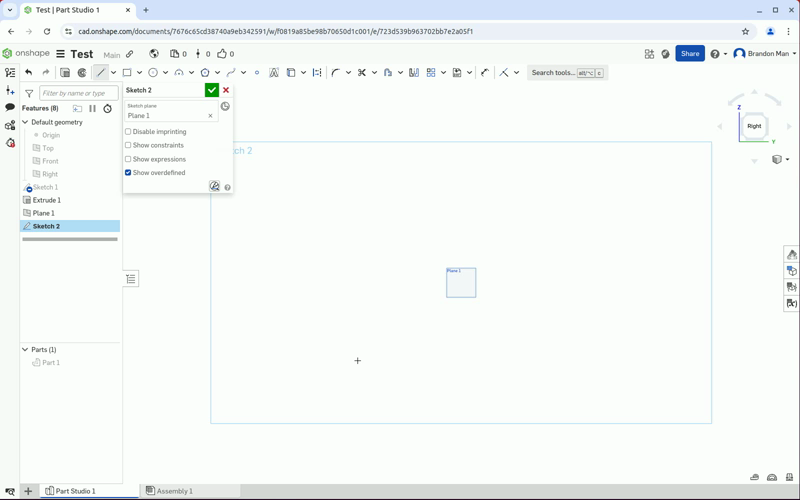
key_up(shift)
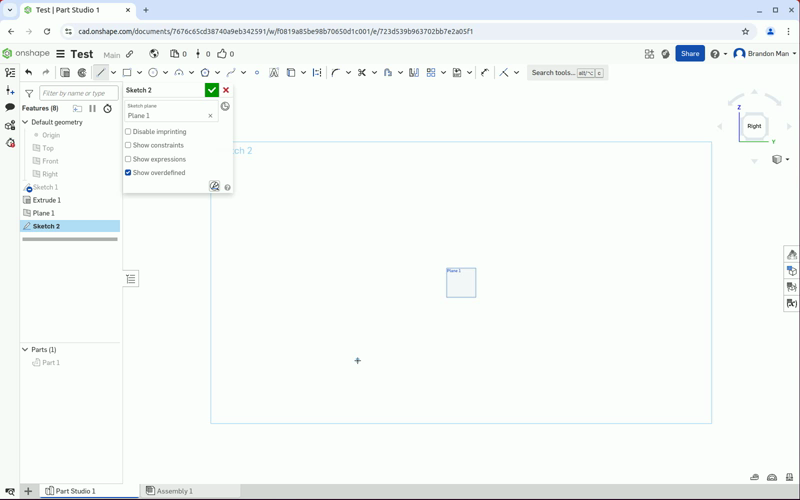
key_down(shift)
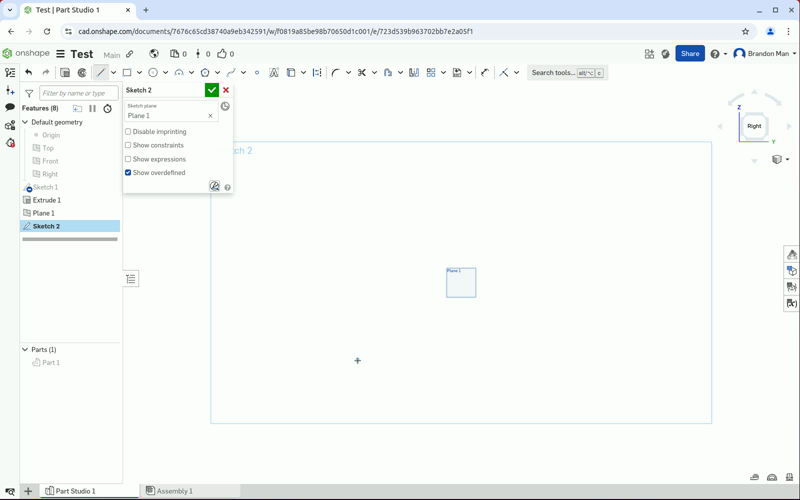
mouse_move(561, 360)
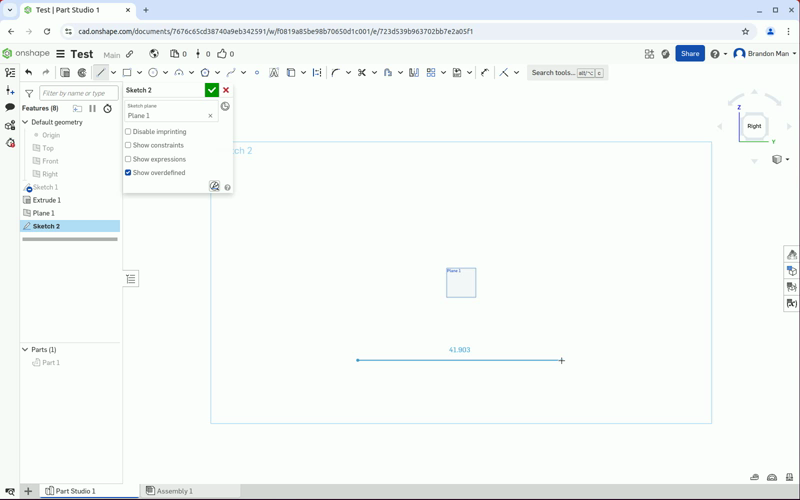
click(561, 360)
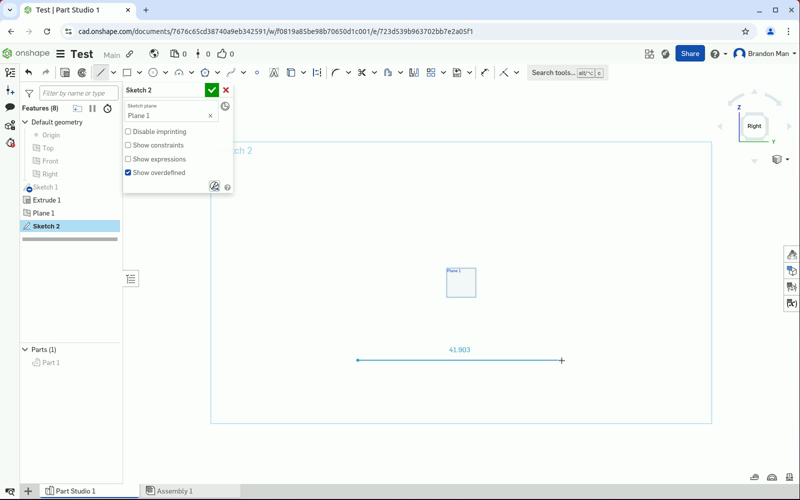
key_up(shift)
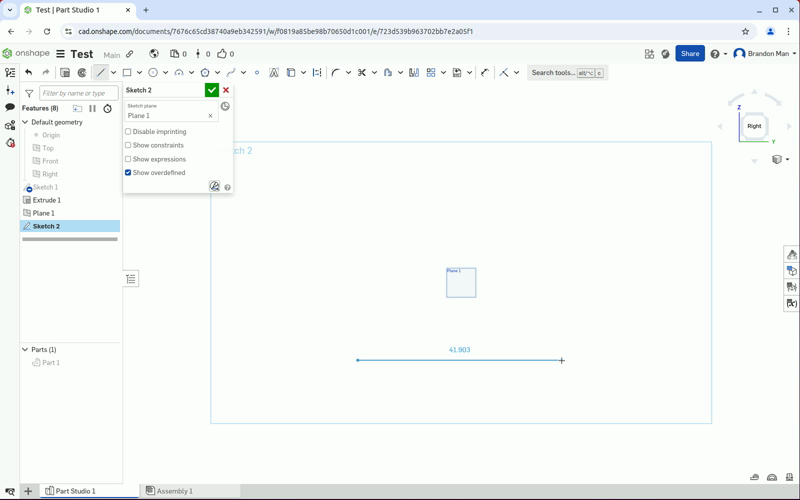
key_down(shift)
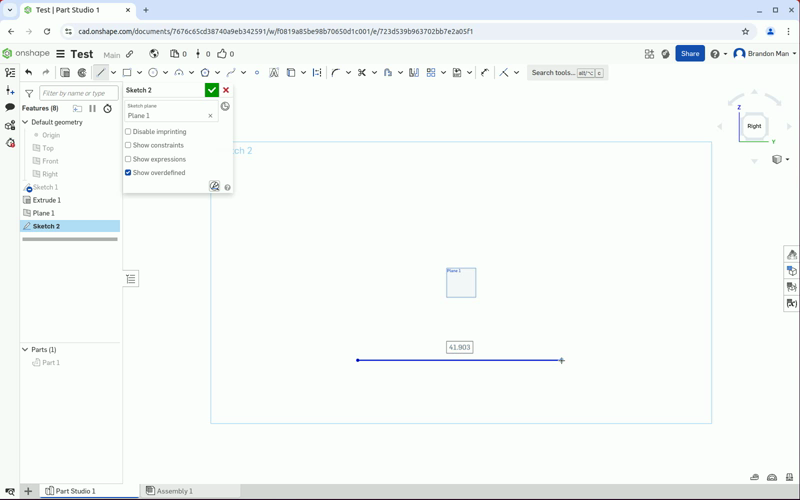
mouse_move(561, 201)
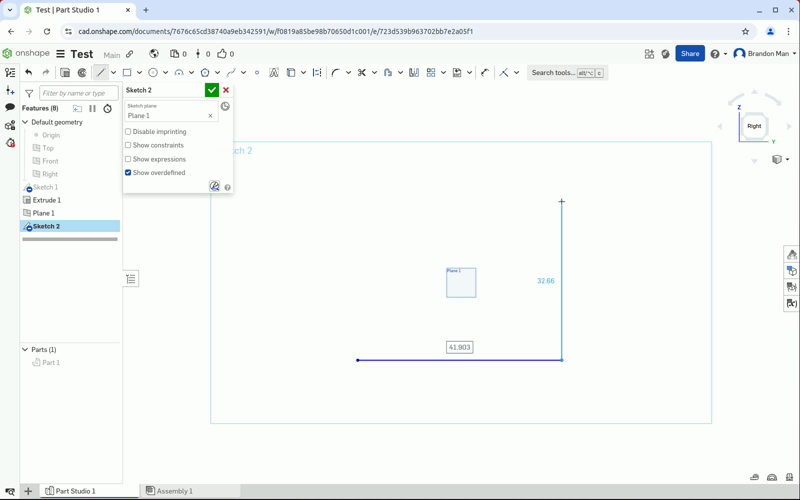
click(561, 201)
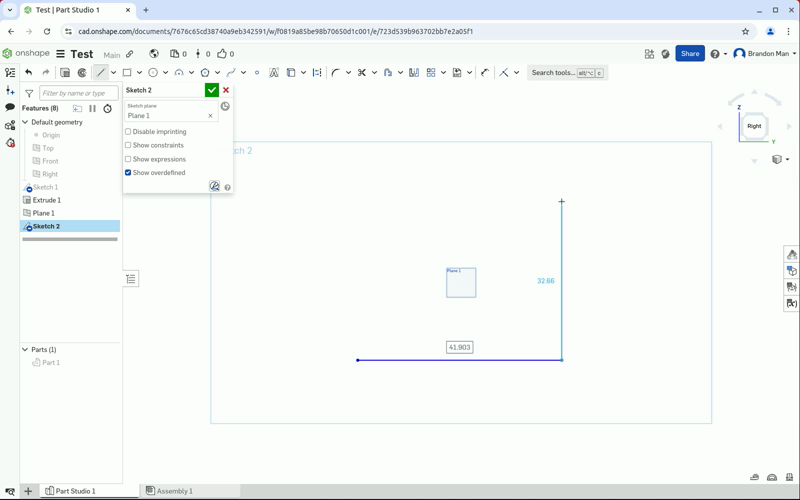
key_up(shift)
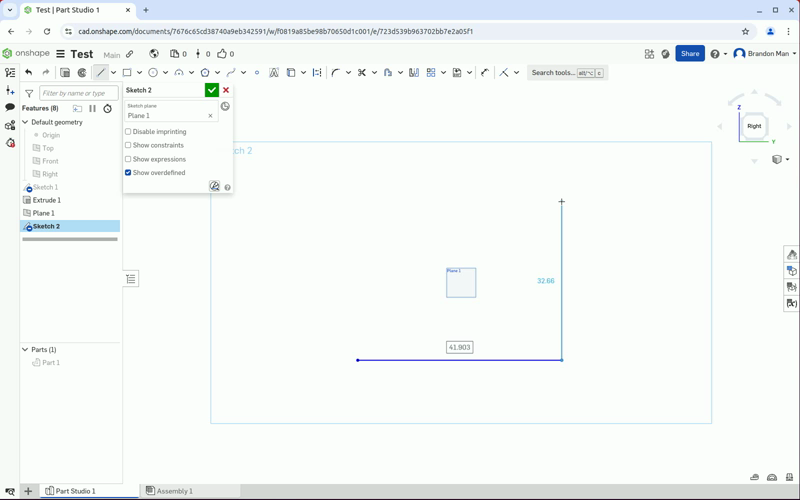
key_down(shift)
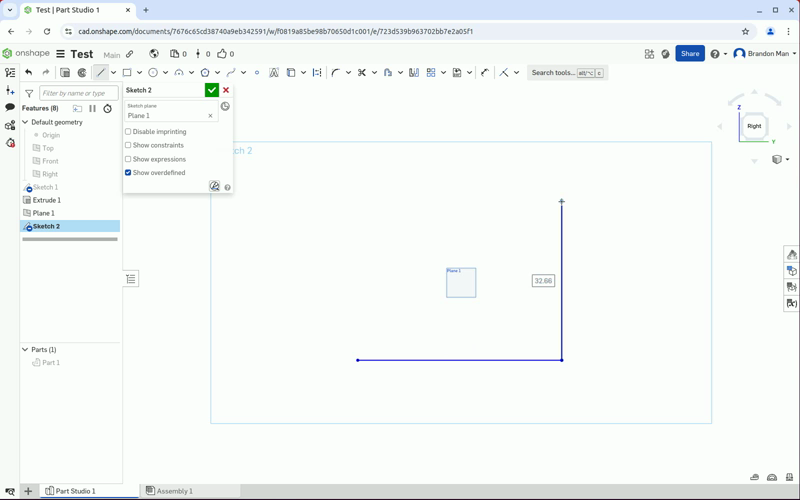
mouse_move(357, 201)
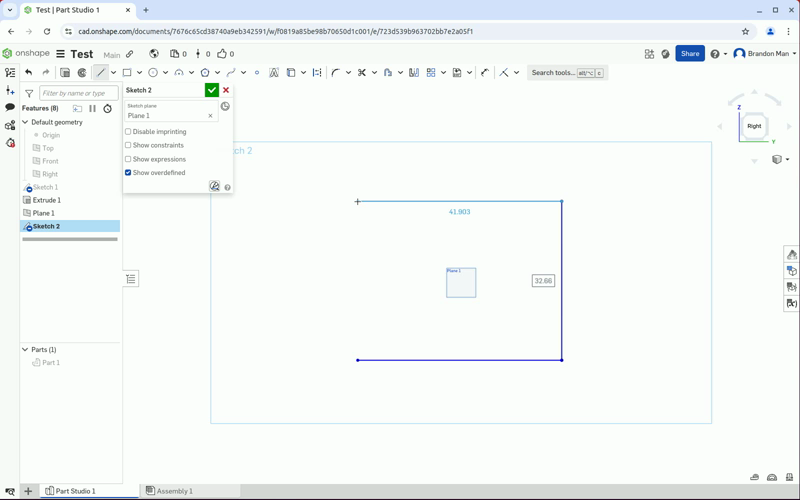
click(357, 201)
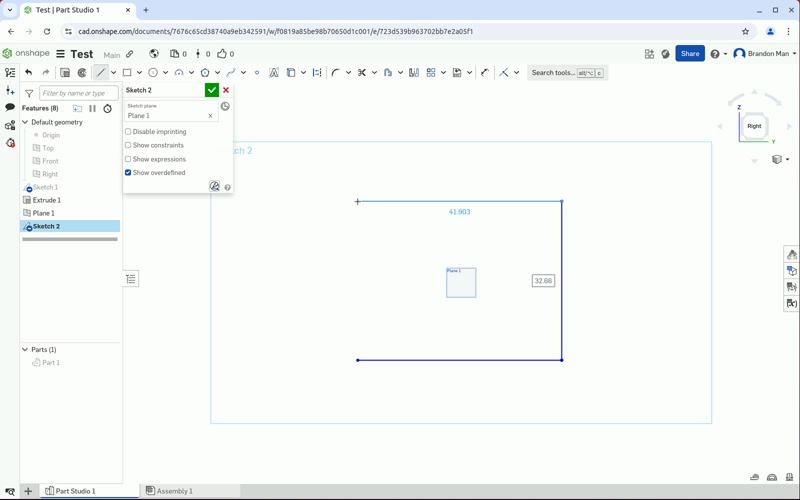
key_up(shift)
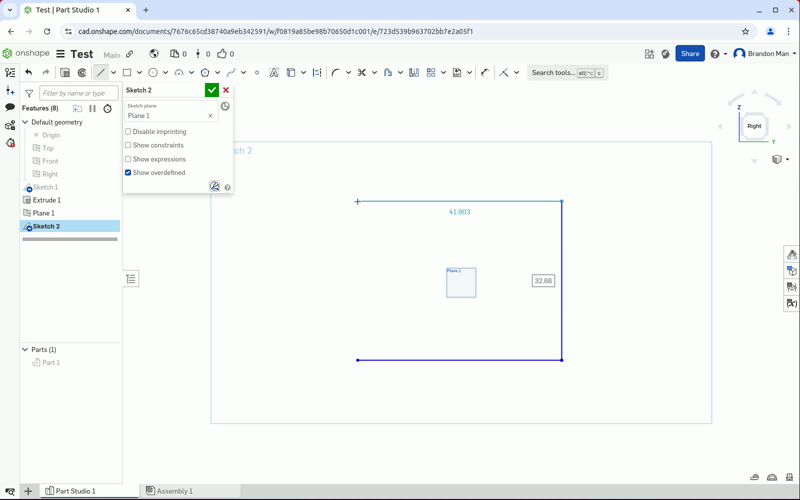
key_down(shift)
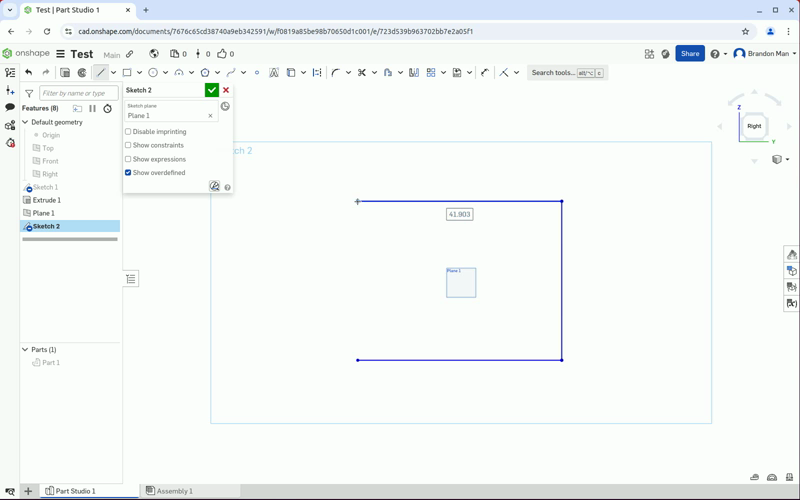
mouse_move(357, 360)
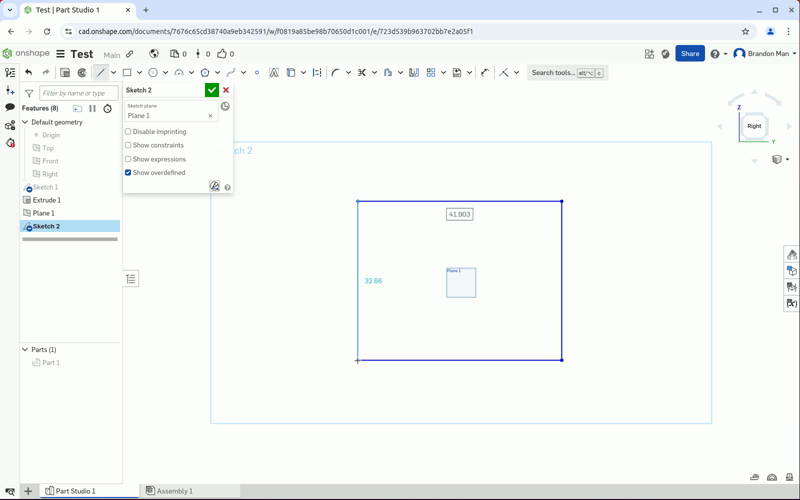
key_up(shift)
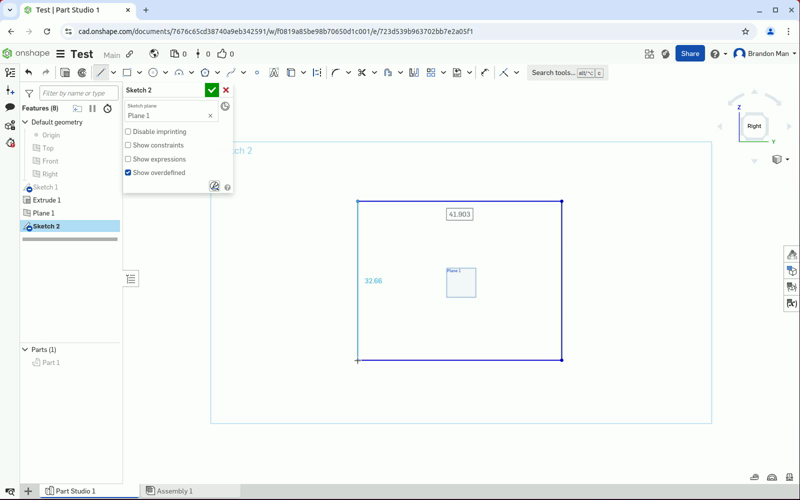
click(357, 360)
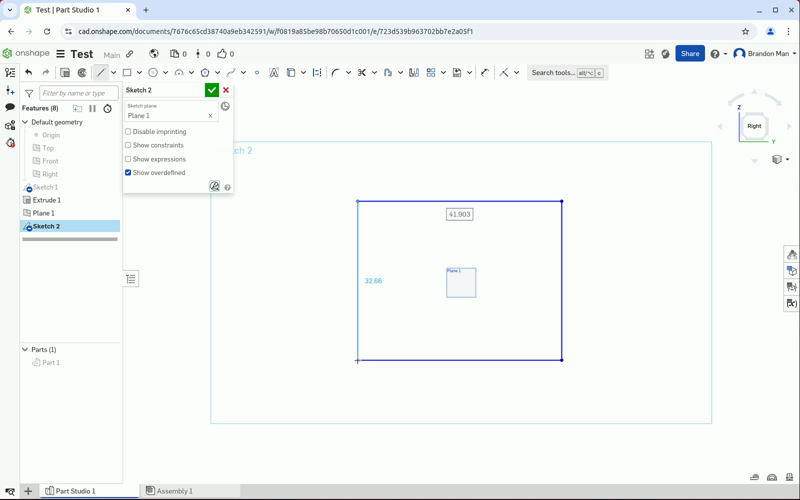
key(esc)
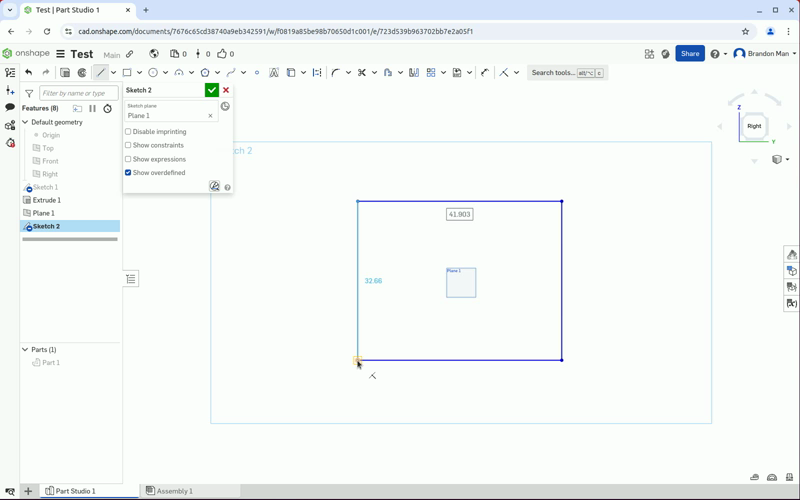
mouse_move(514, 300)
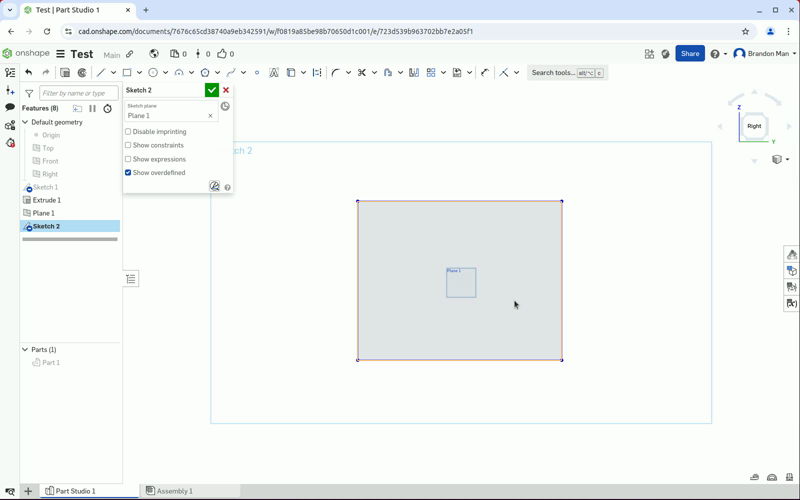
click(514, 300)
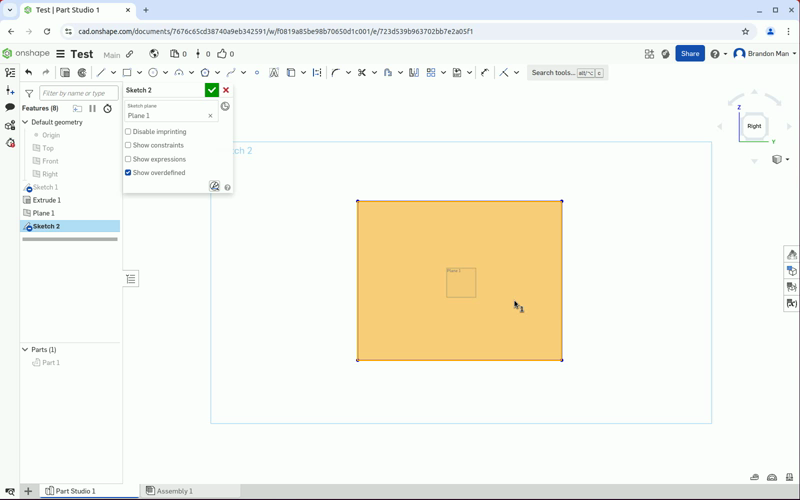
mouse_move(73, 352)
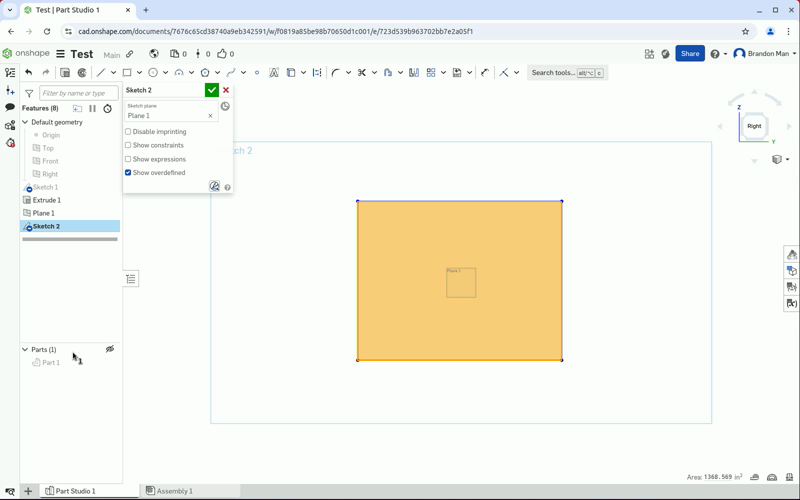
key(shift+y)
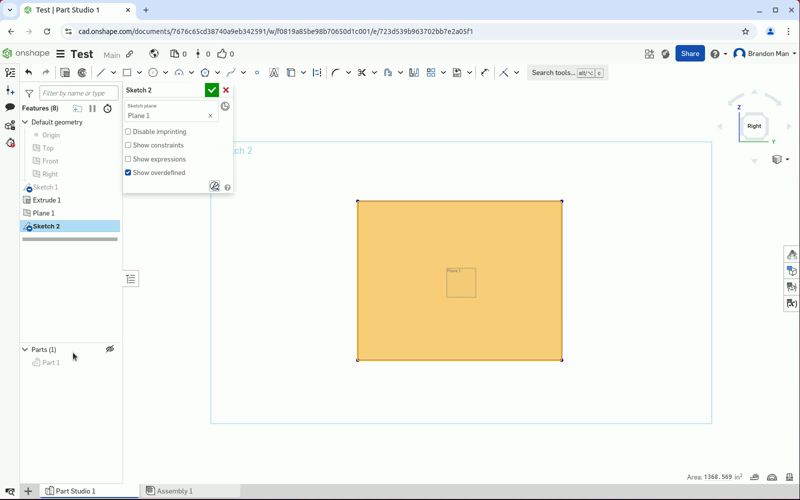
key(shift+e)
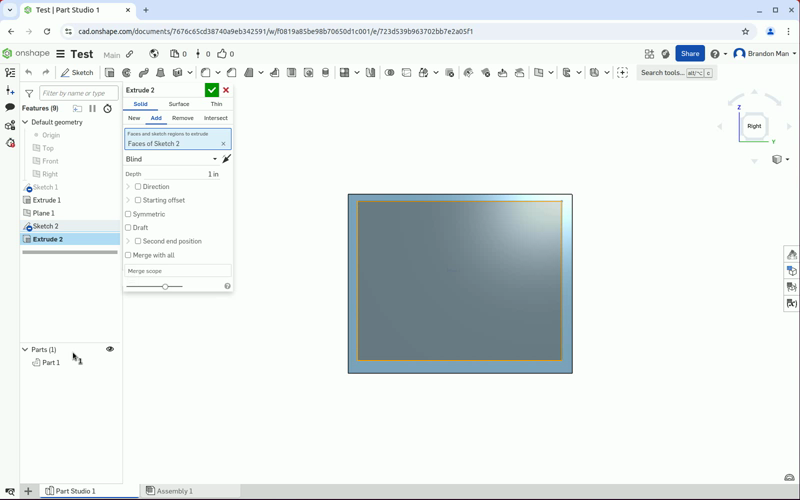
mouse_move(143, 106)
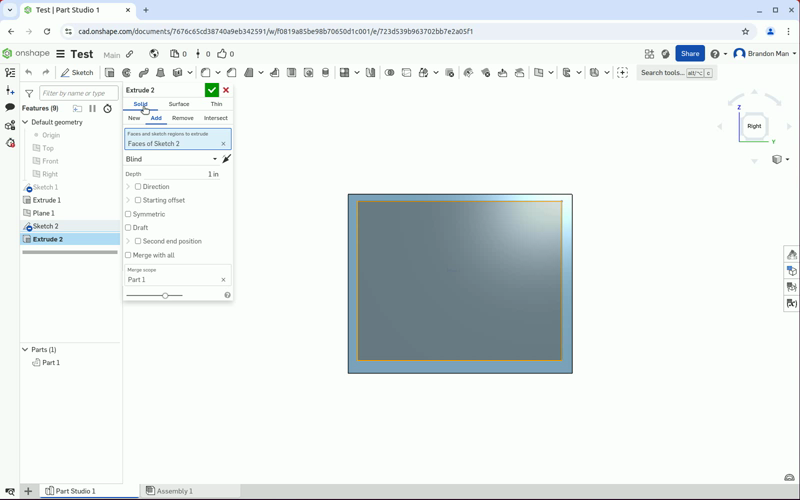
click(143, 106)
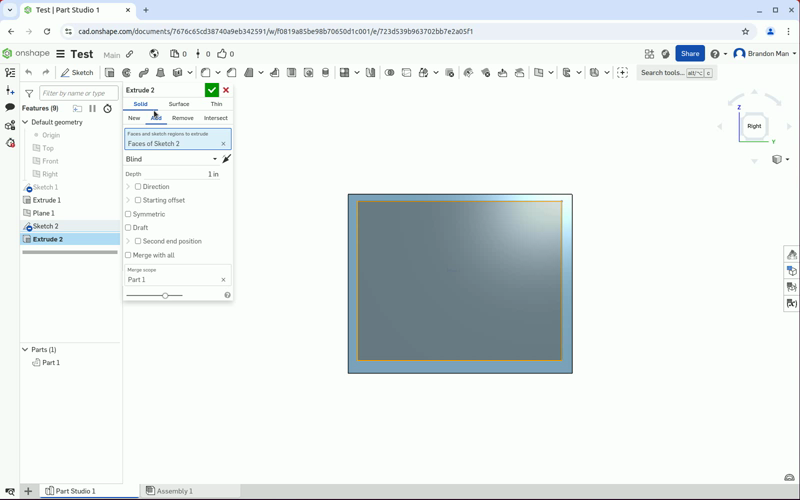
mouse_move(186, 120)
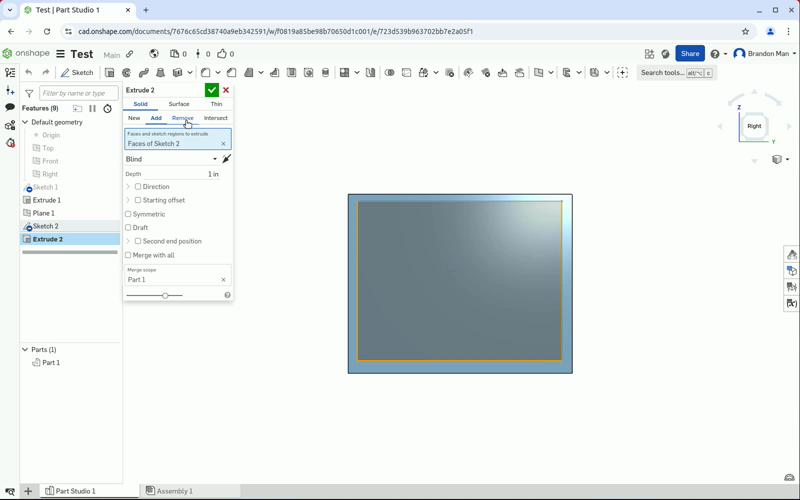
click(186, 120)
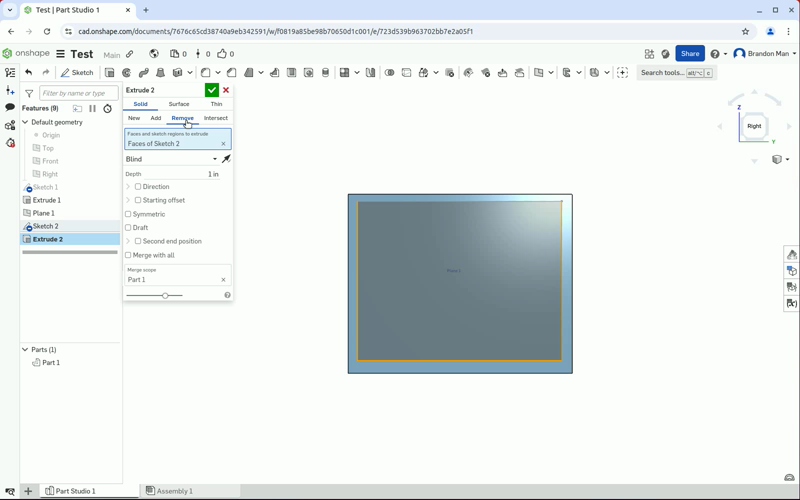
key(tab, 4)
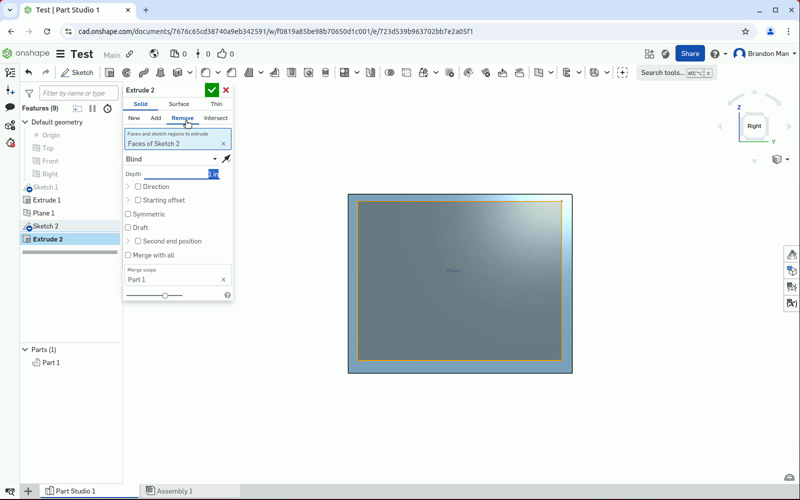
text(8.425)
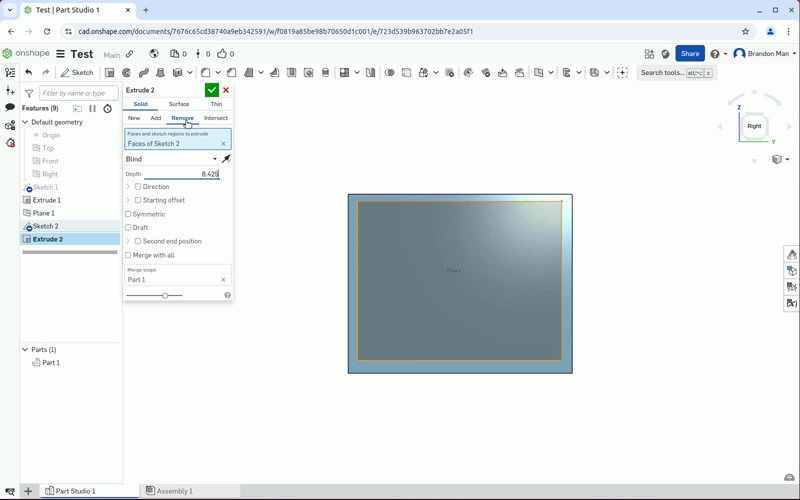
key(tab, 6)
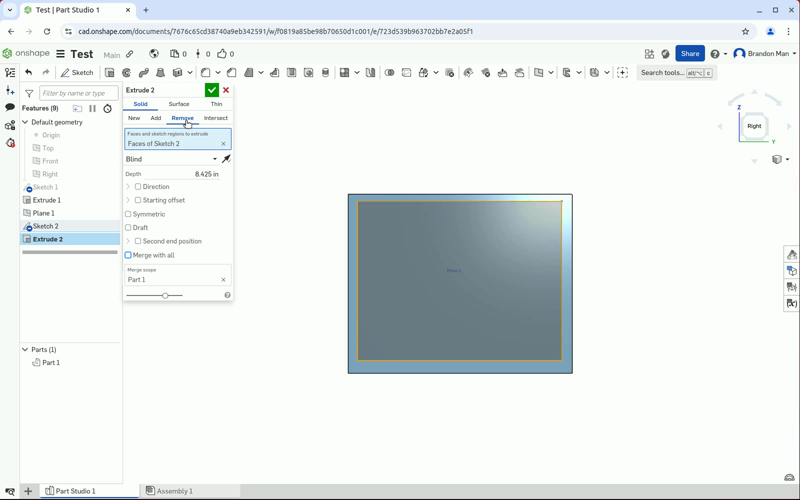
key(space)
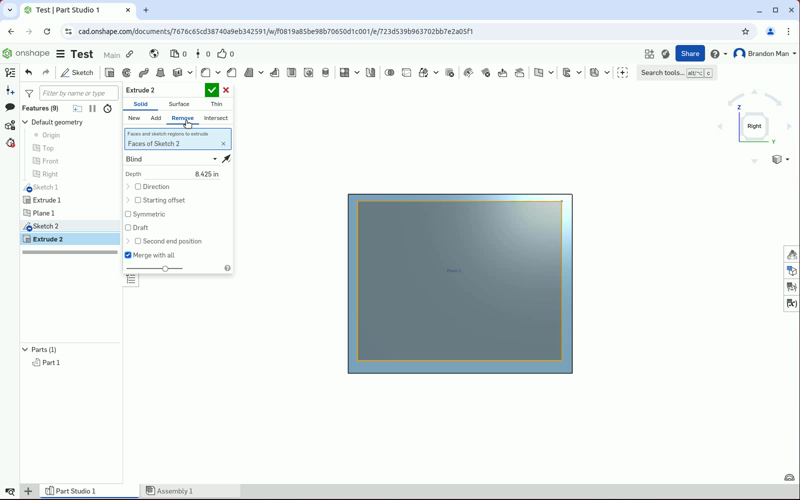
key(enter)
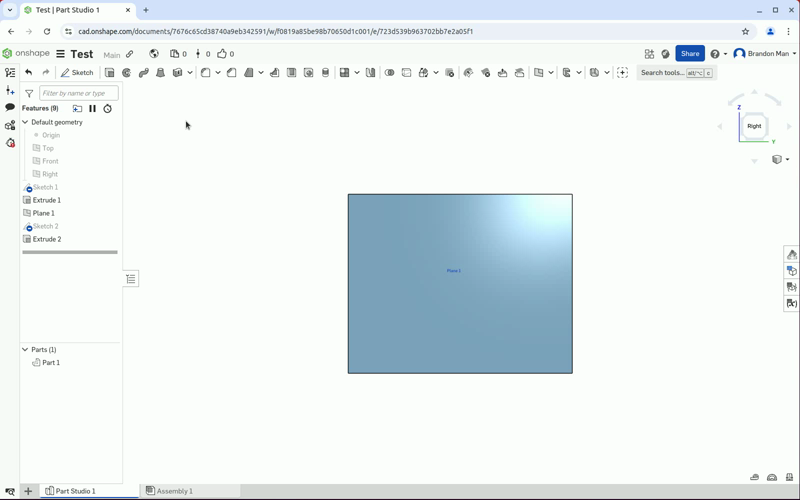
key(shift+h)
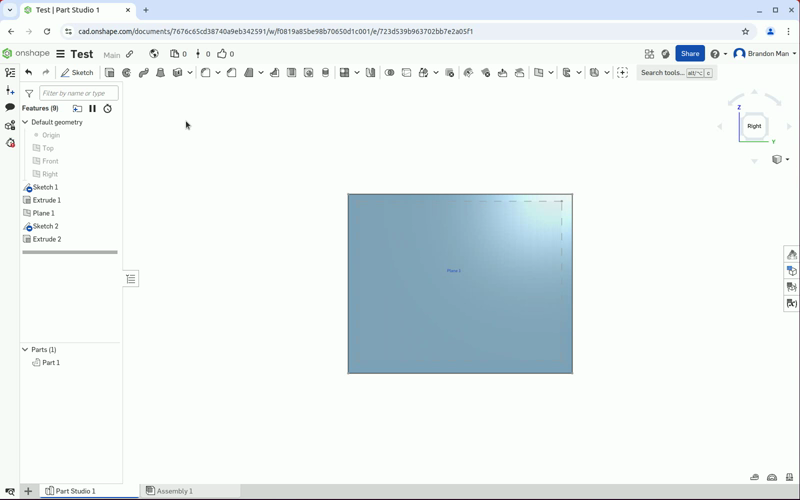
key(shift+h)
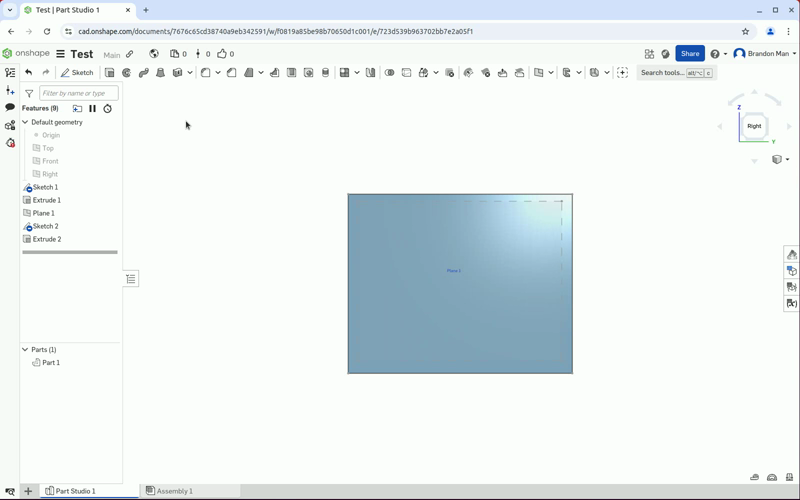
key(shift+7)
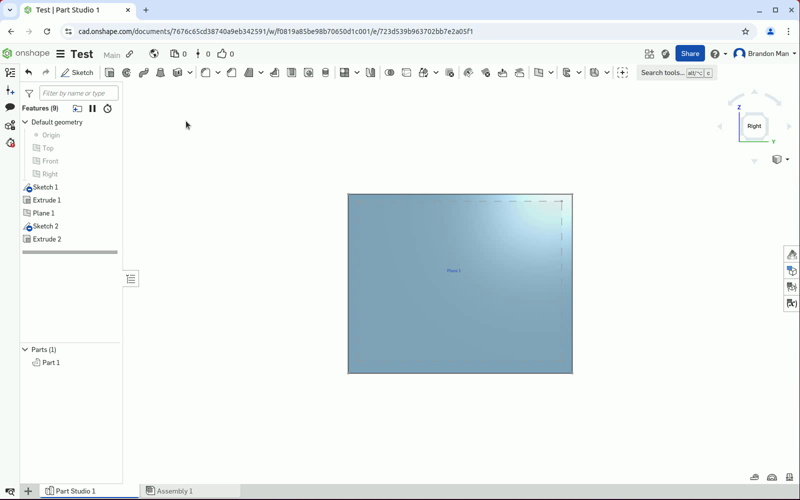
key(right, 2)
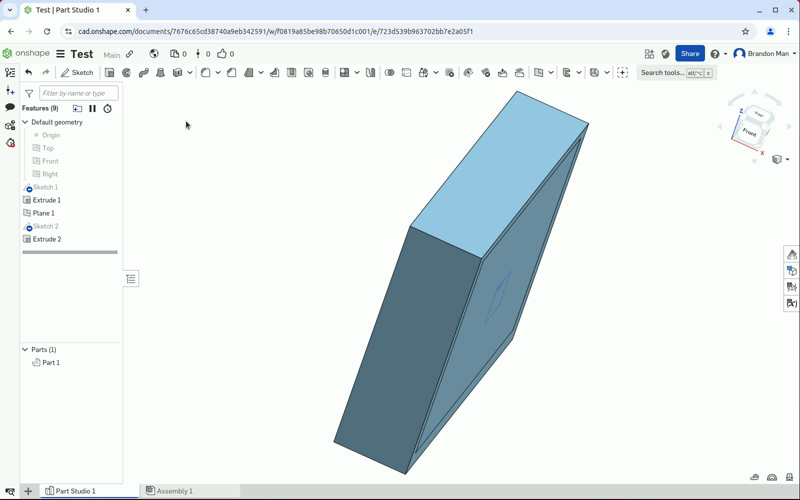
key(down, 2)
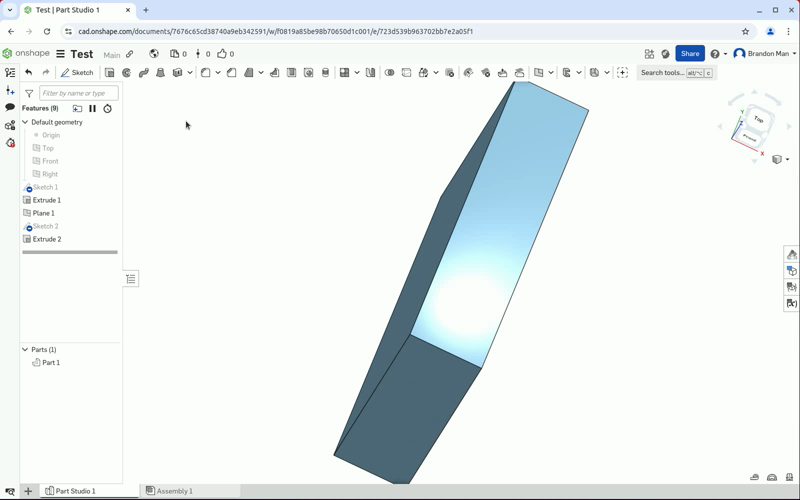
key(up, 2)
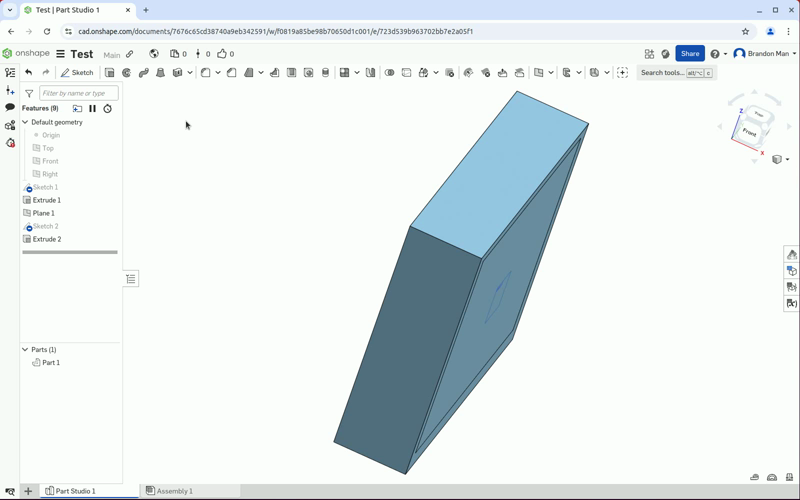
key(left, 2)
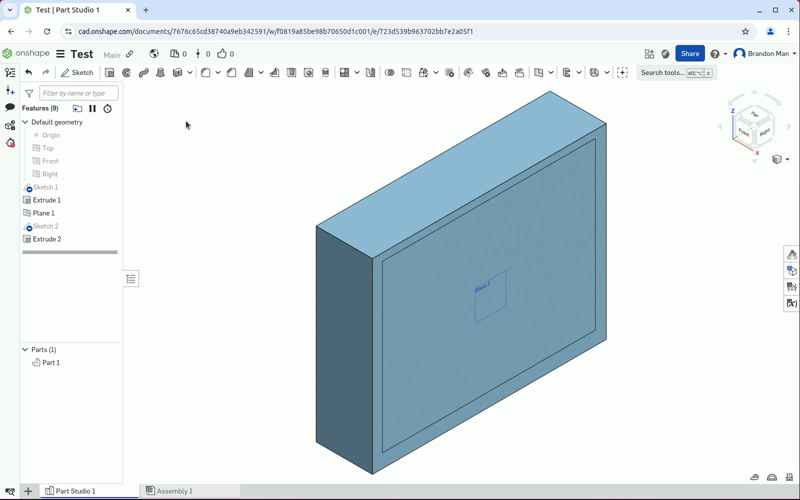
mouse_move(73, 189)
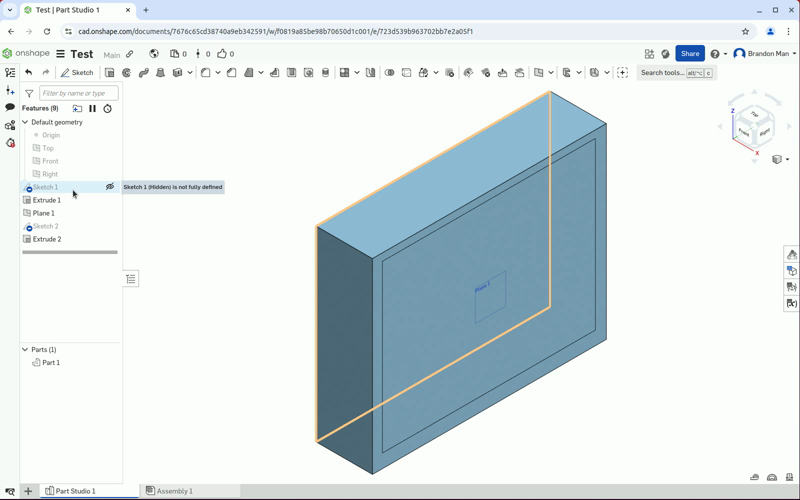
click(73, 189)